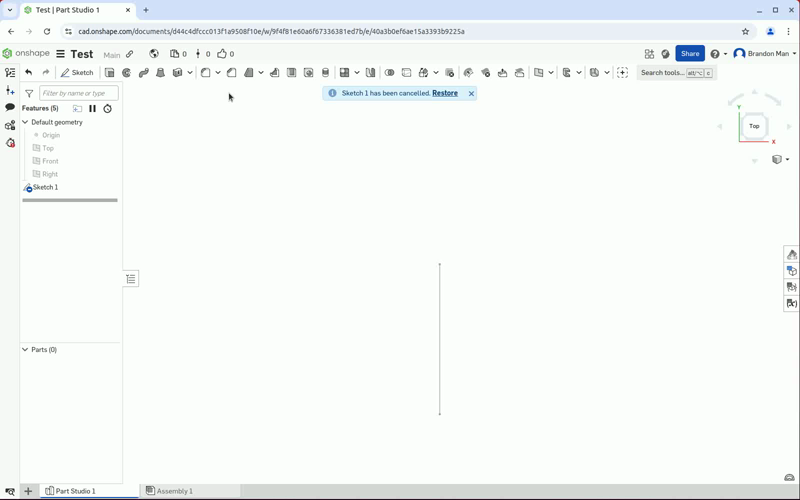
key(shift+h)
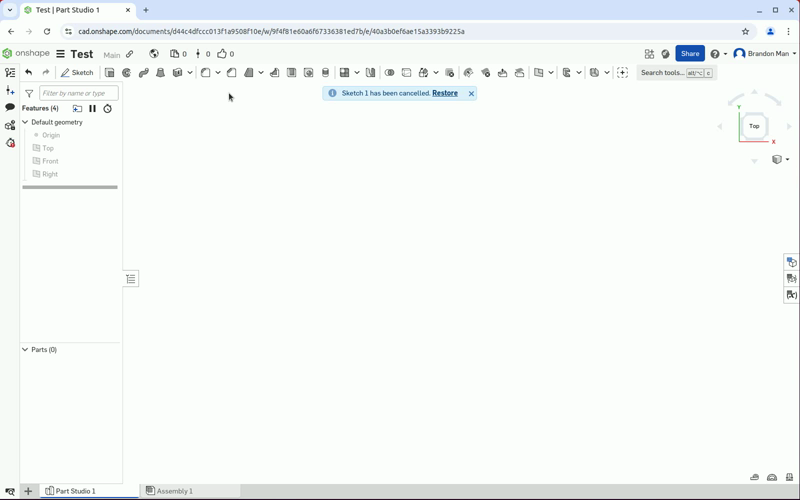
mouse_move(73, 352)
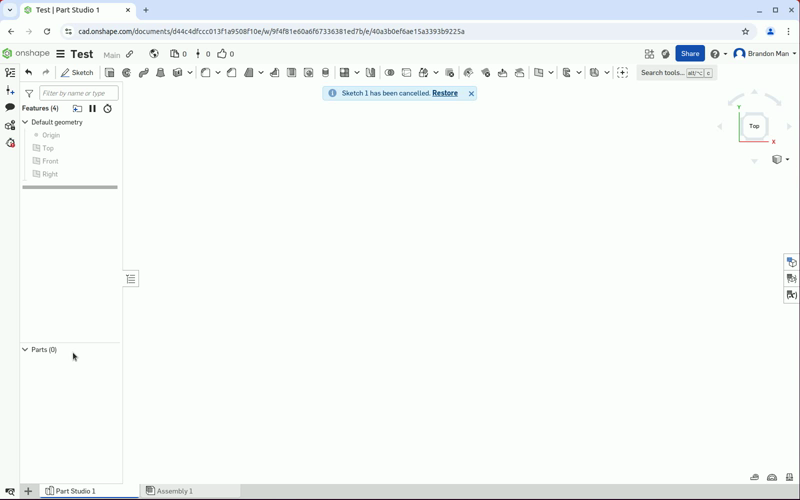
key(y)
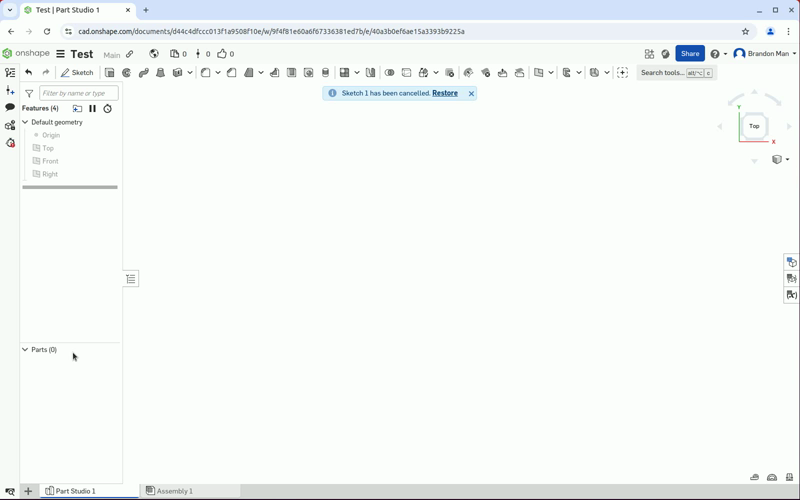
key(shift+p)
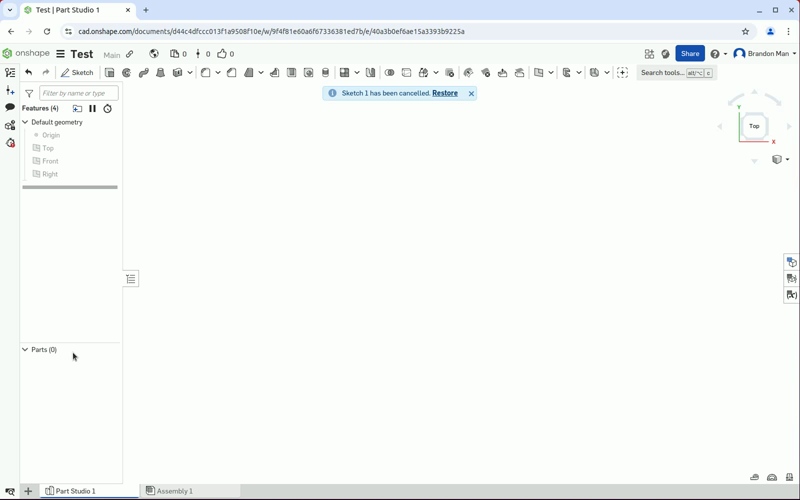
key(space)
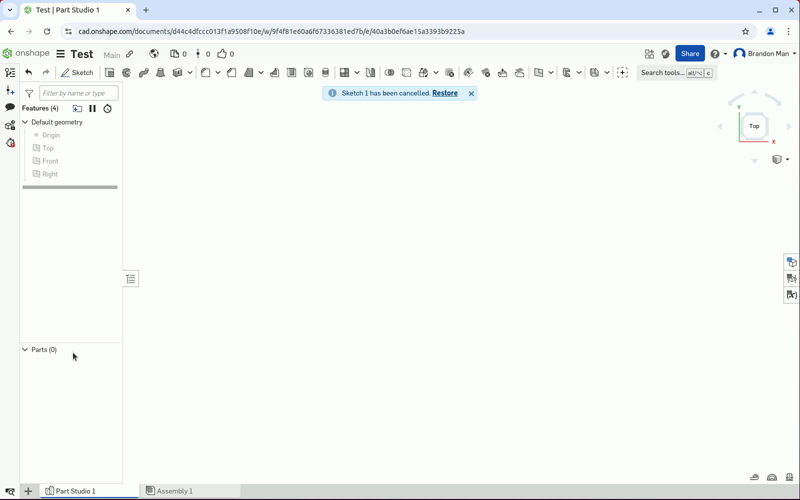
key_down(shift)
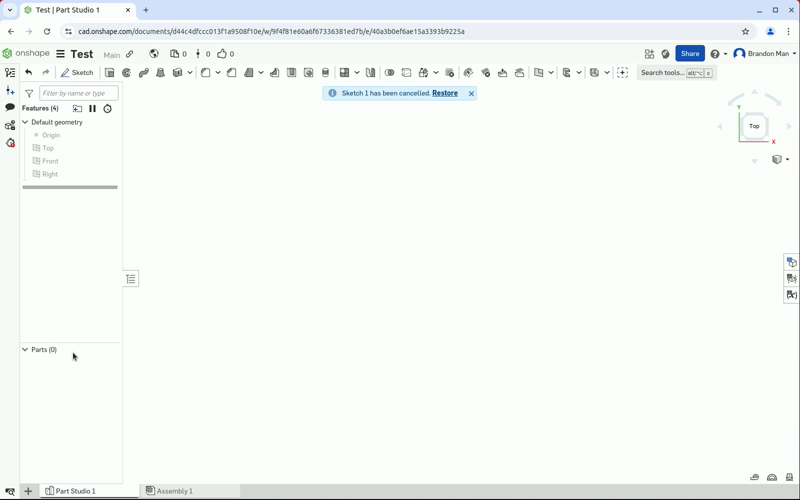
key(up)
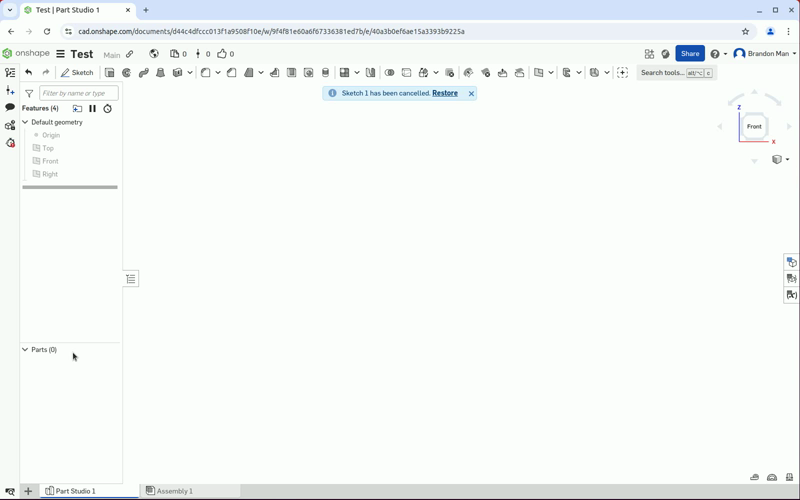
key_up(shift)
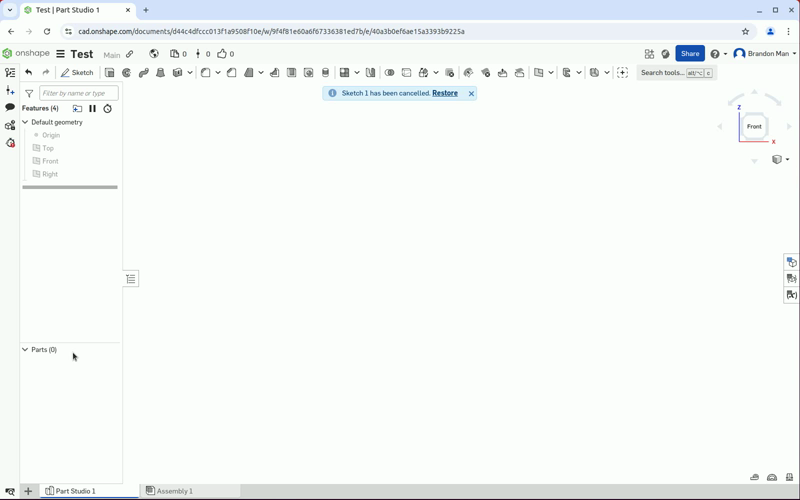
mouse_move(73, 352)
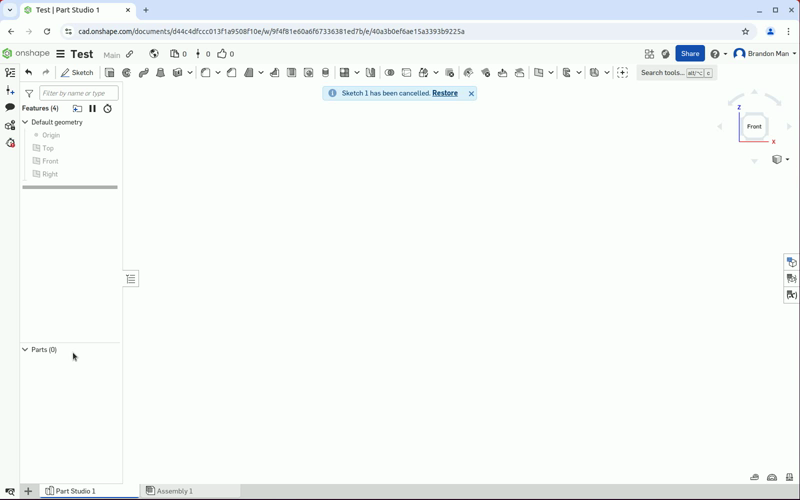
key(shift+y)
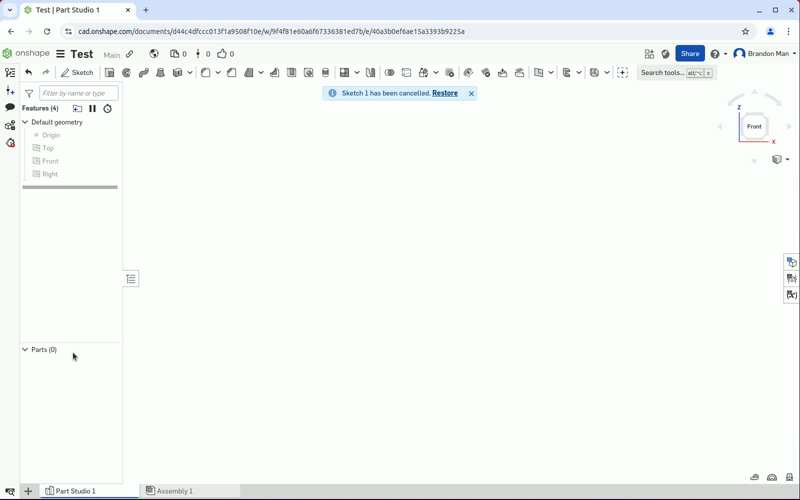
key(shift+s)
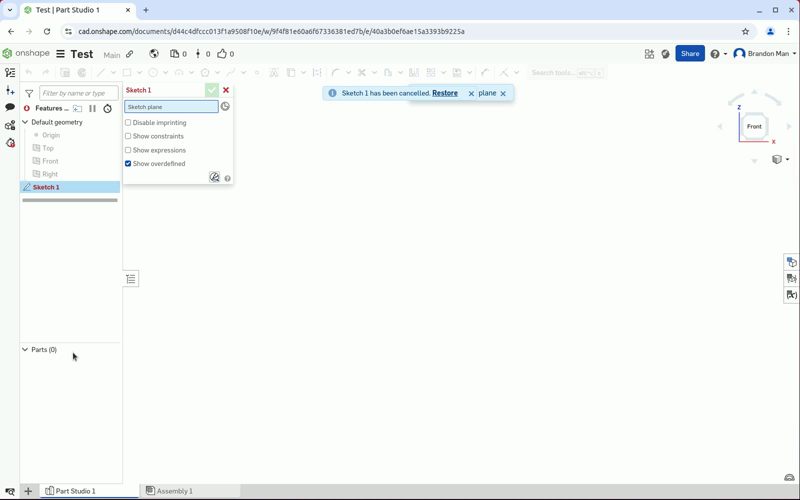
mouse_move(73, 163)
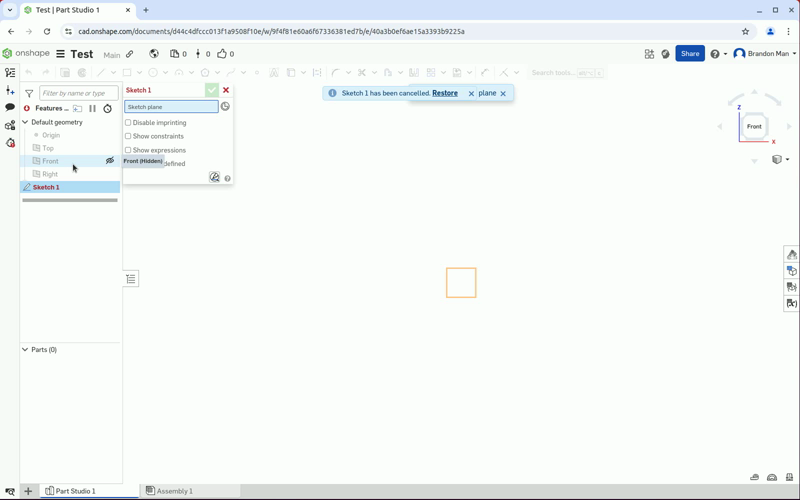
click(73, 163)
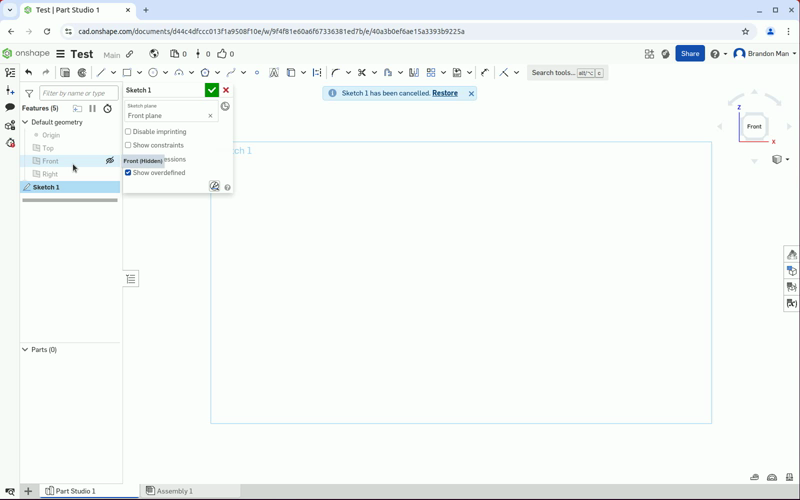
mouse_move(73, 352)
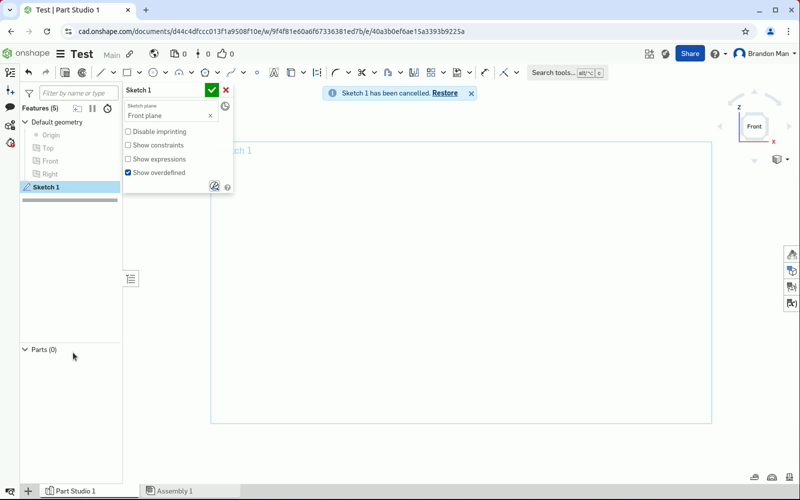
key(y)
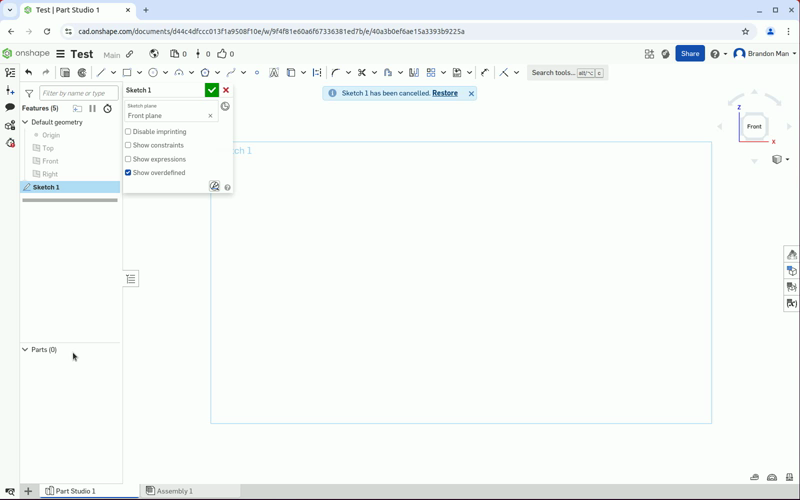
key(c)
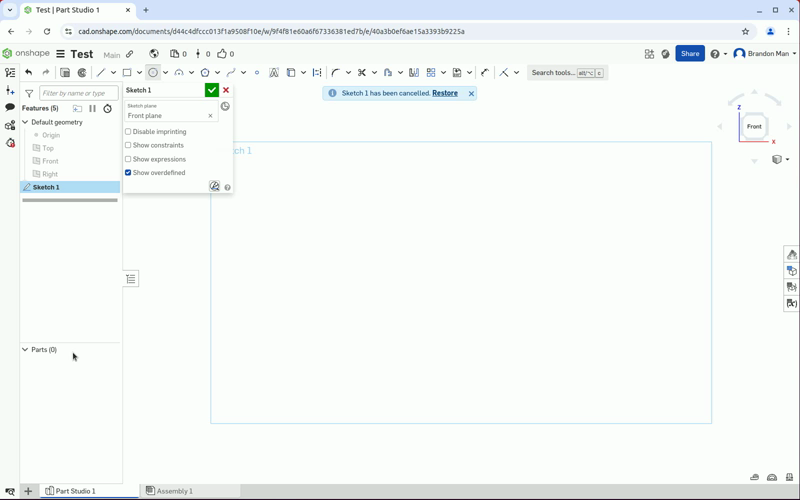
key_down(shift)
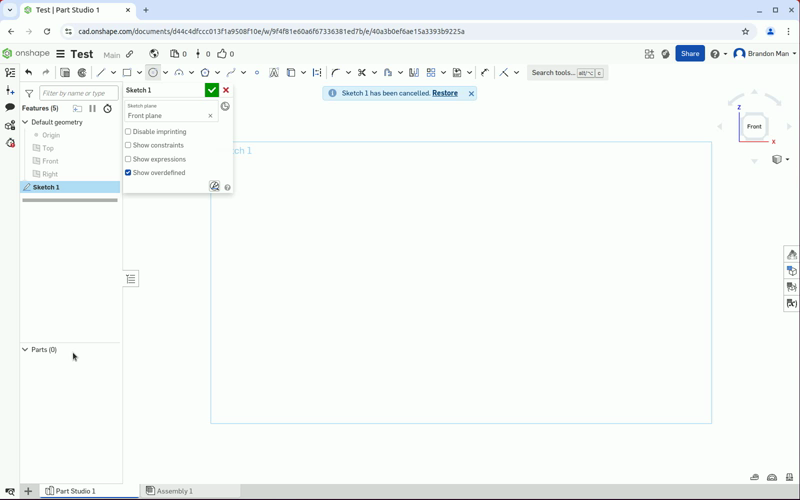
mouse_move(461, 282)
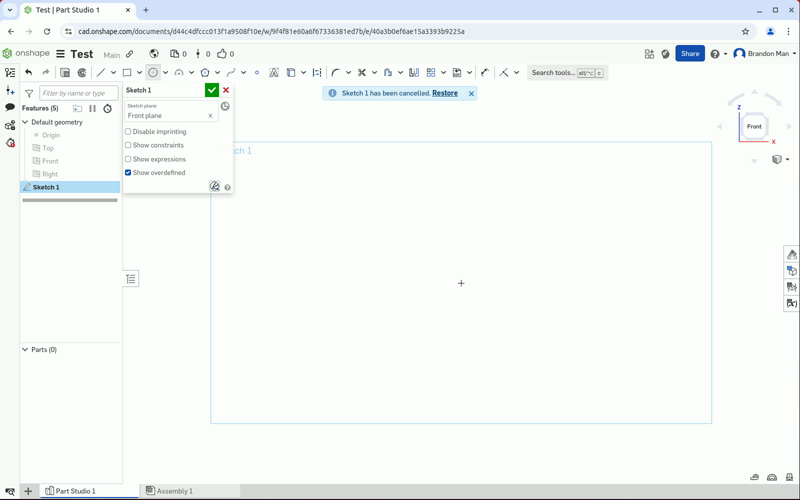
click(461, 282)
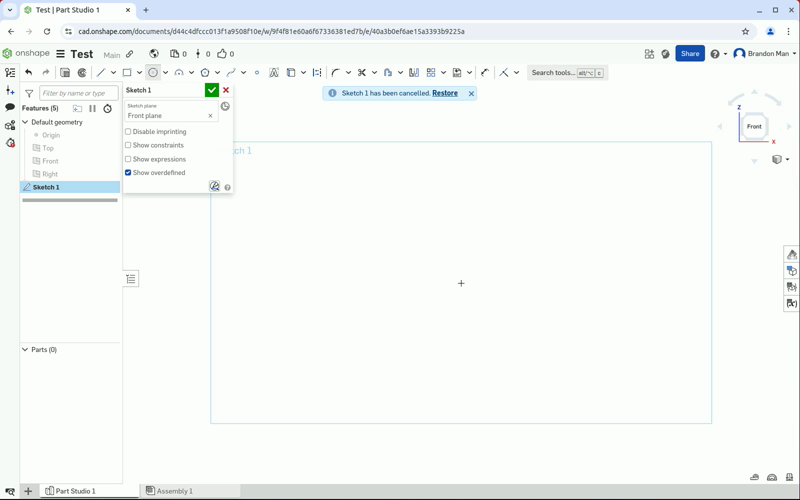
key_up(shift)
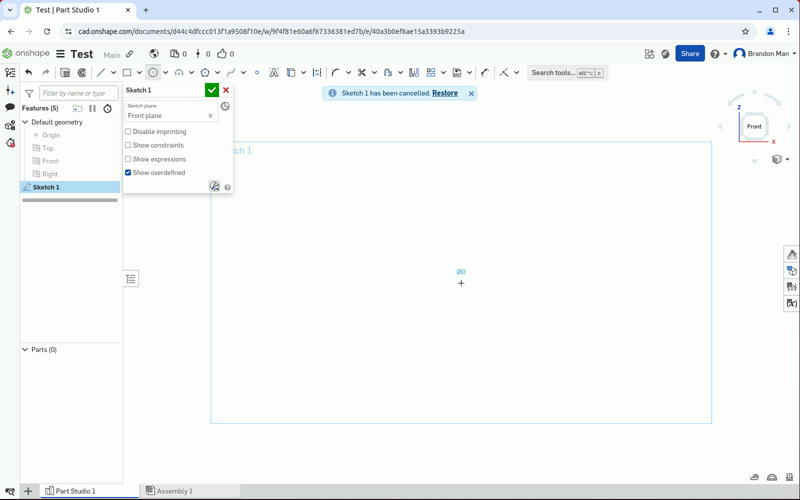
mouse_move(518, 282)
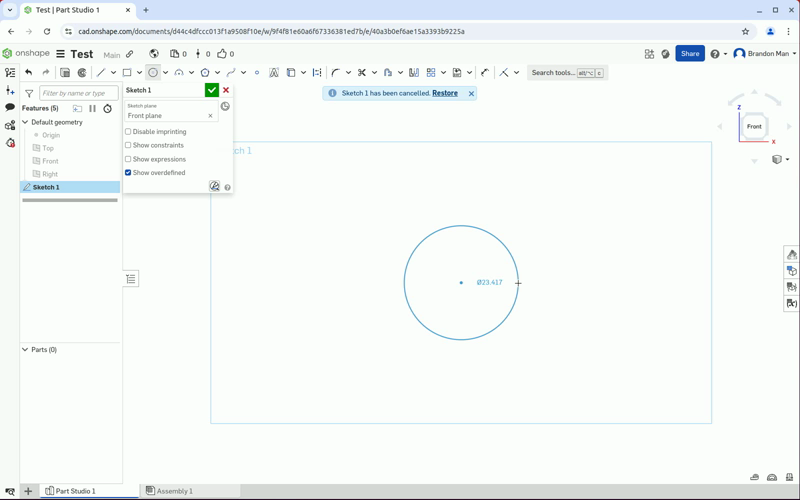
click(518, 282)
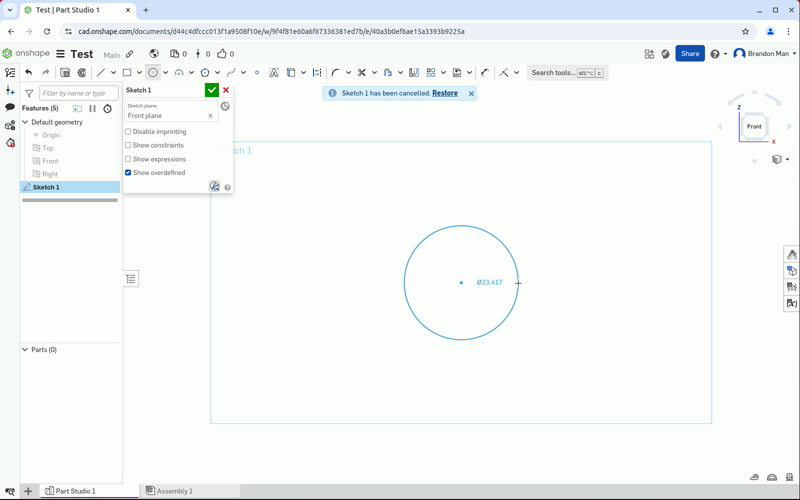
key(esc)
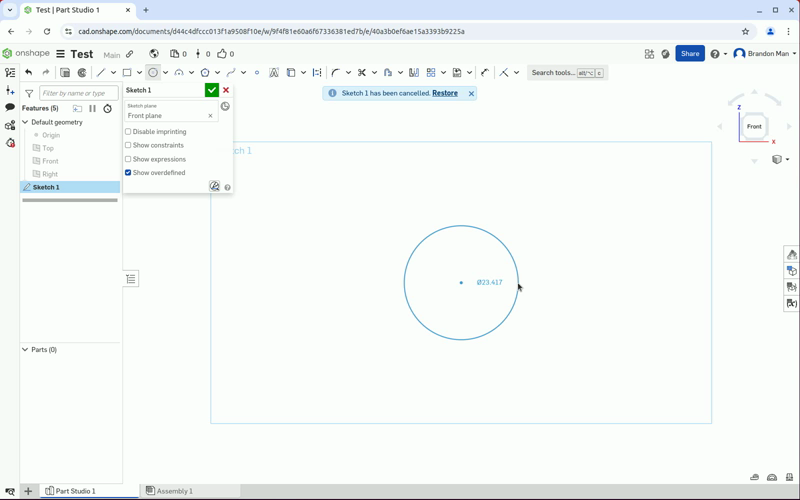
key(c)
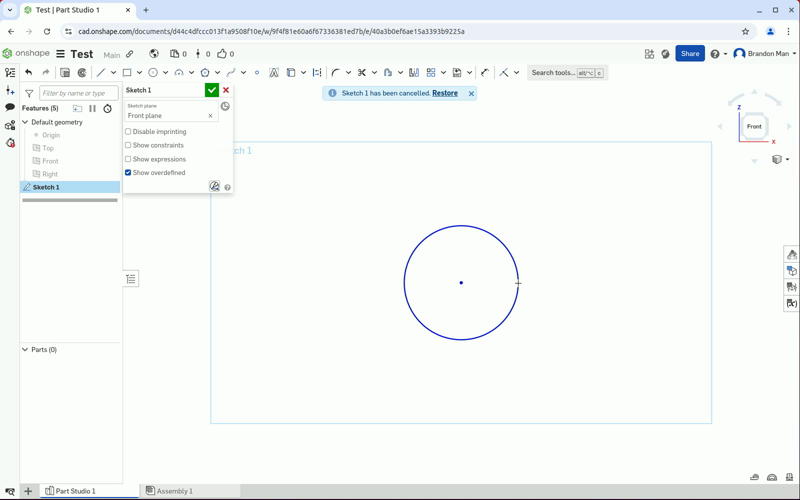
key_down(shift)
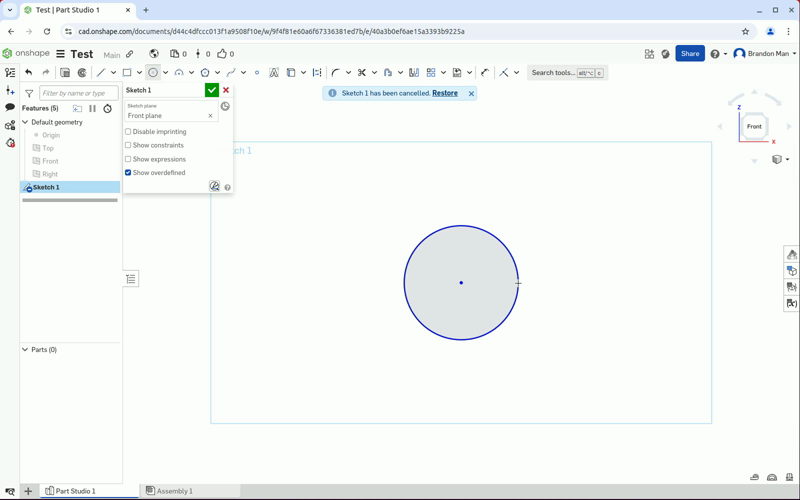
mouse_move(461, 282)
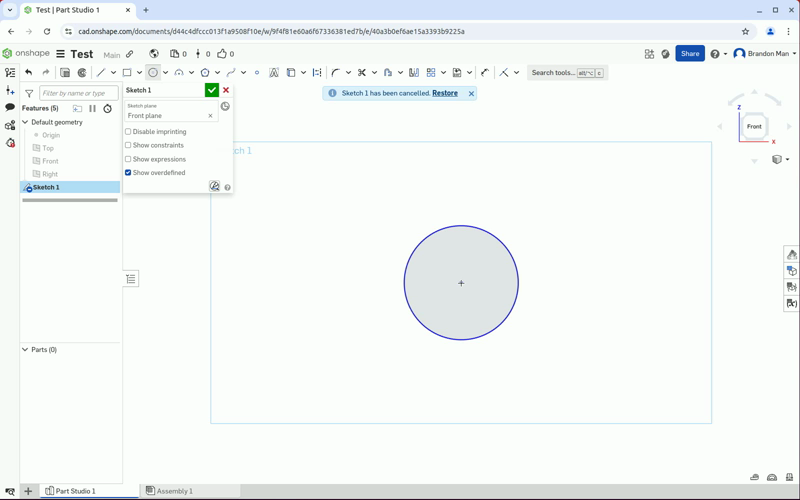
click(461, 282)
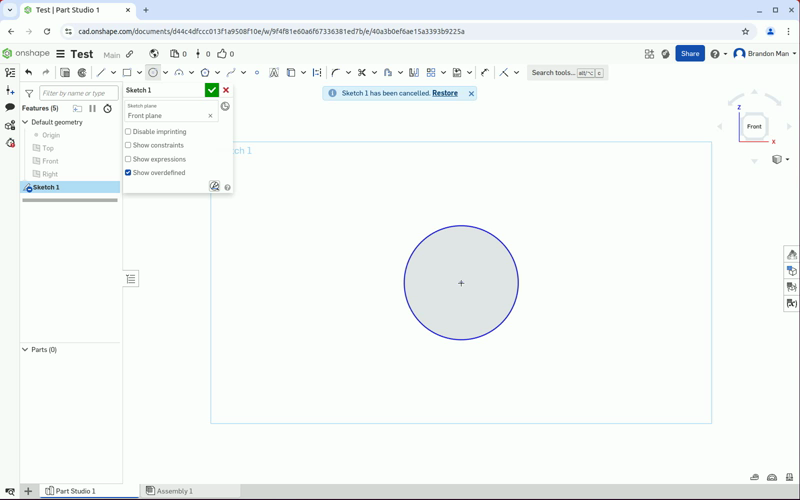
key_up(shift)
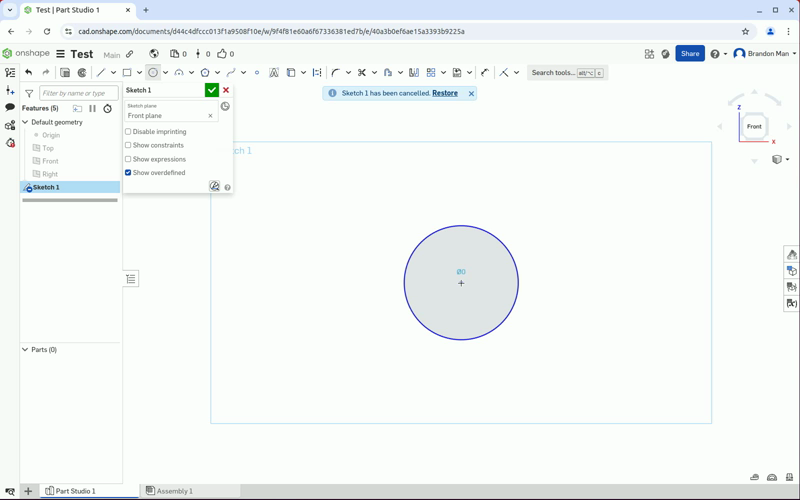
mouse_move(506, 282)
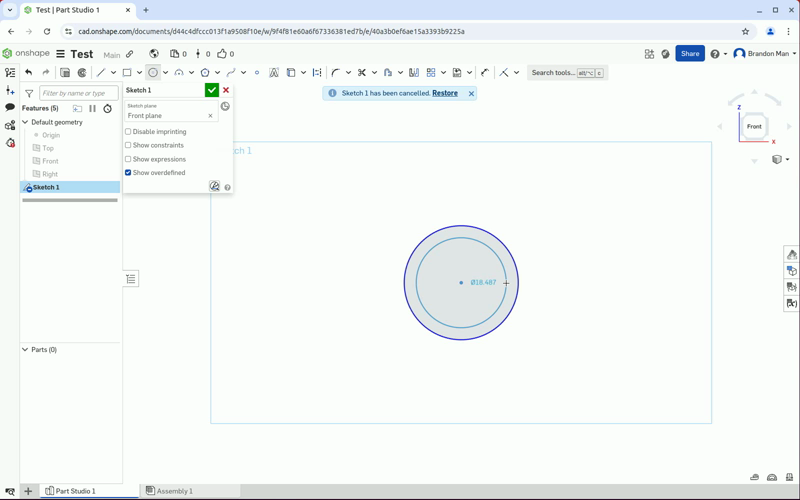
click(506, 282)
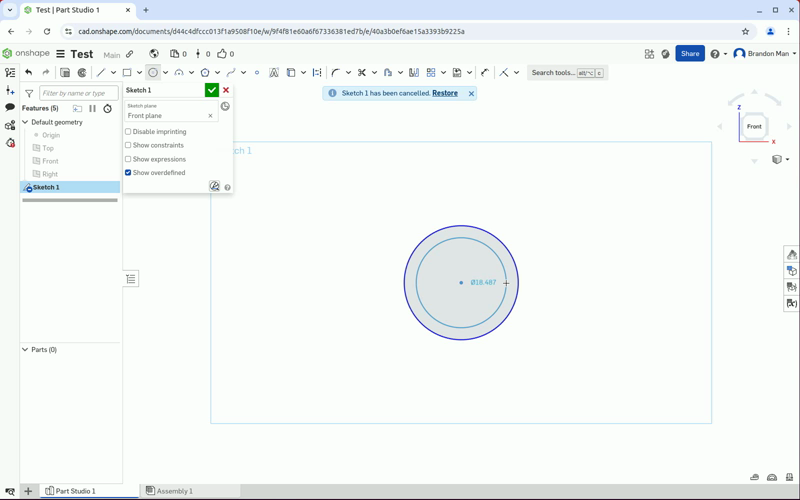
key(esc)
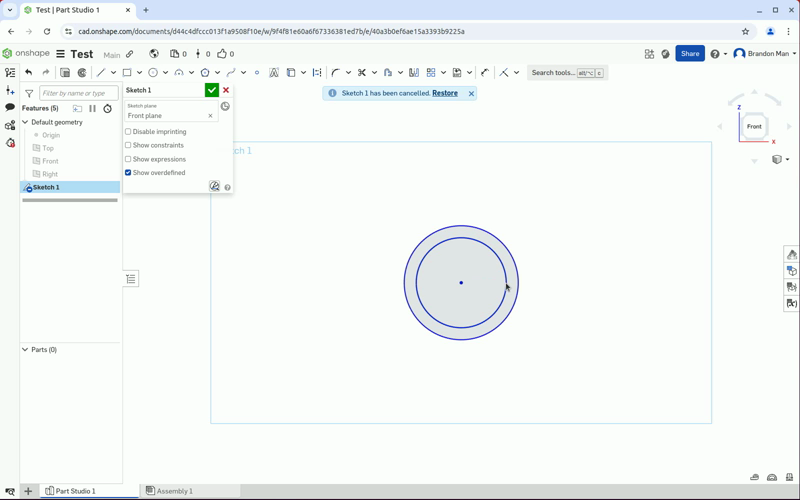
mouse_move(490, 239)
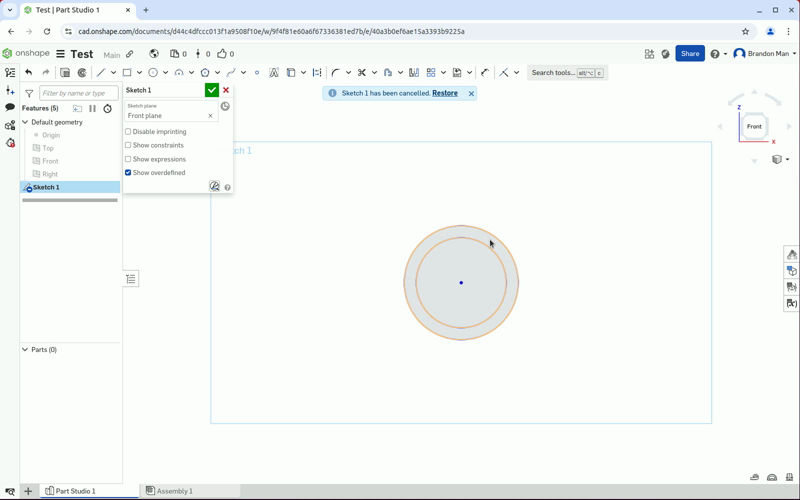
click(490, 239)
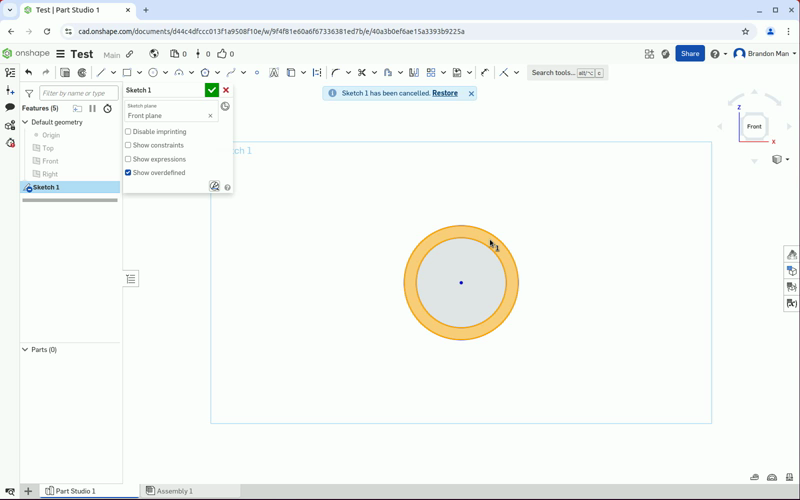
mouse_move(73, 352)
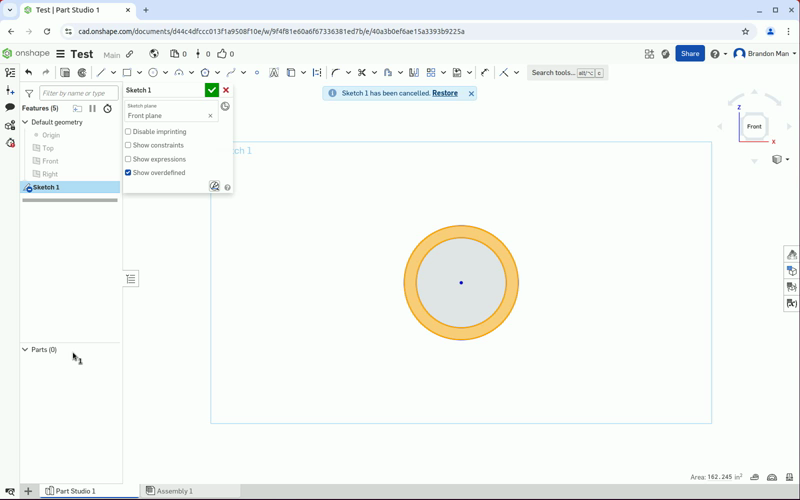
key(shift+y)
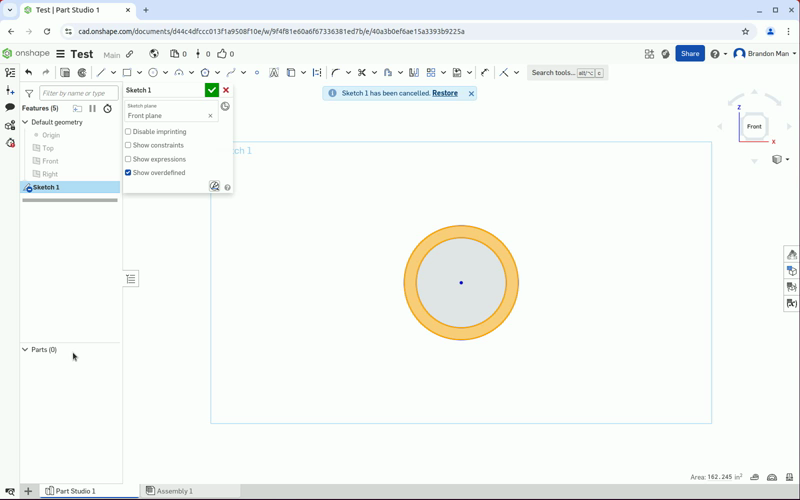
key(shift+e)
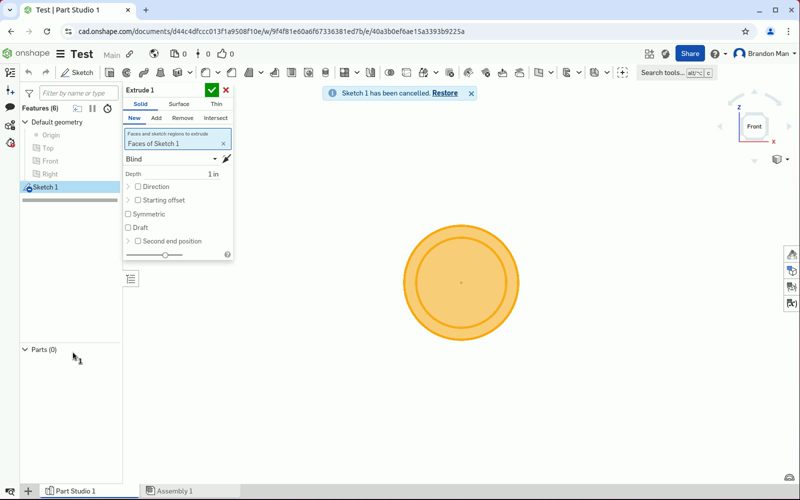
mouse_move(143, 106)
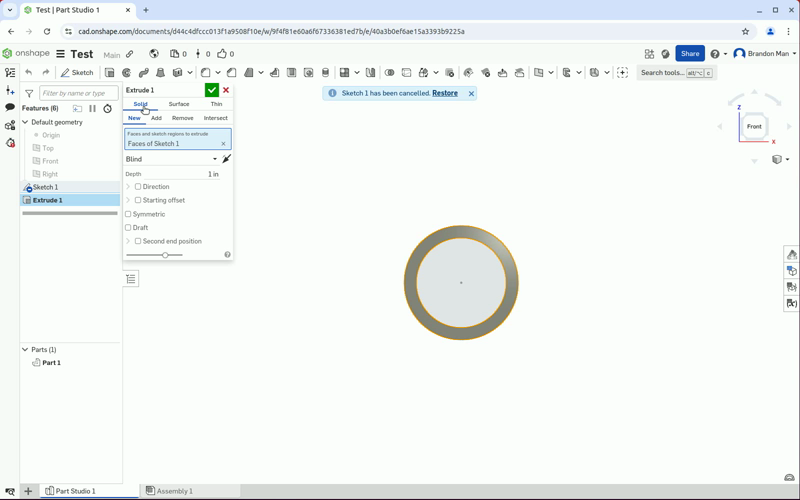
click(143, 106)
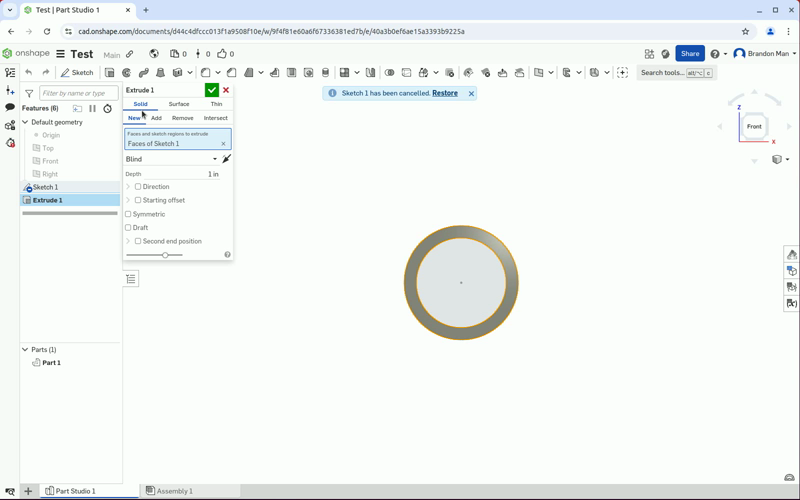
mouse_move(137, 120)
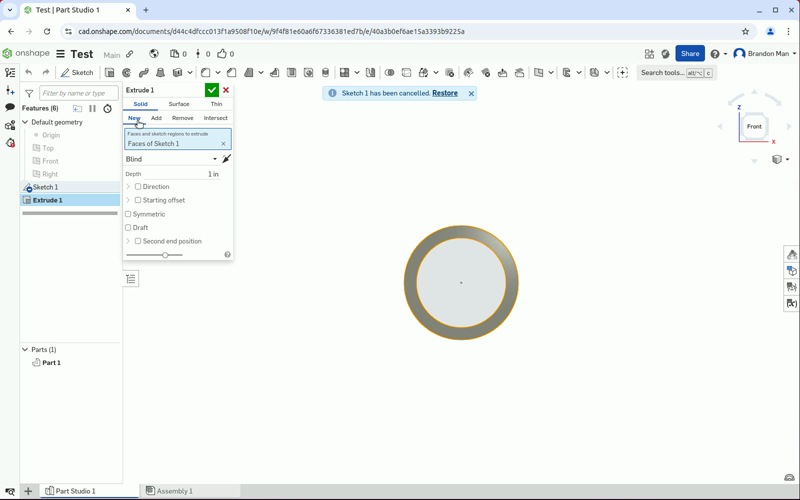
click(137, 120)
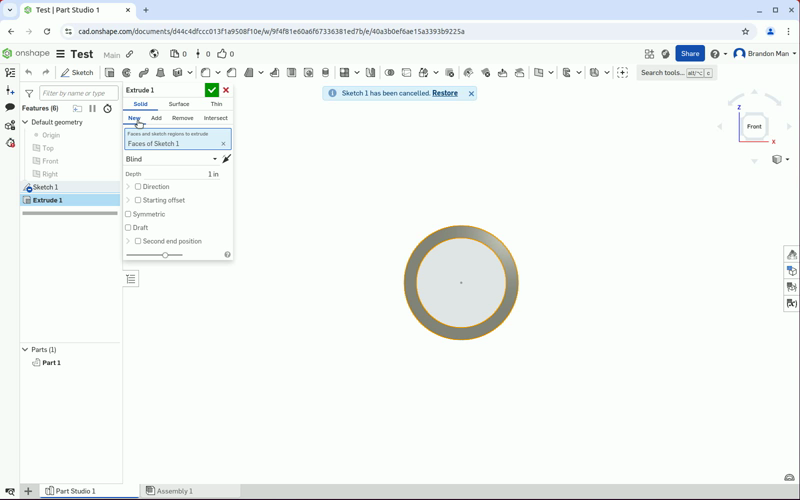
key(tab, 4)
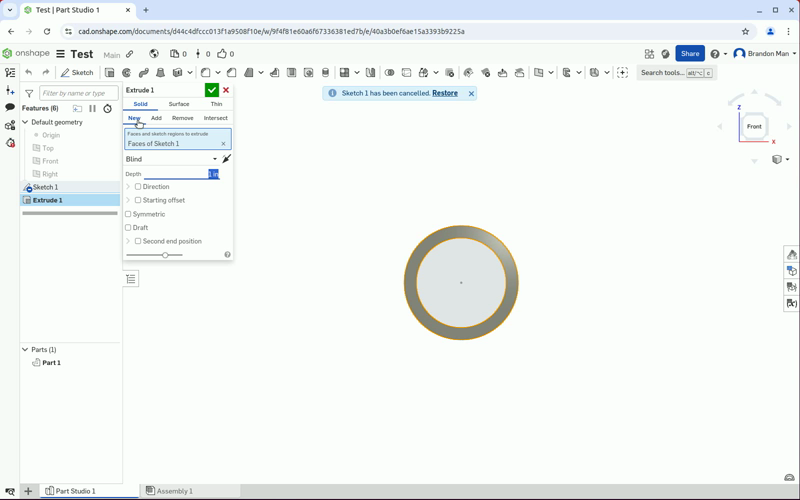
text(23.108)
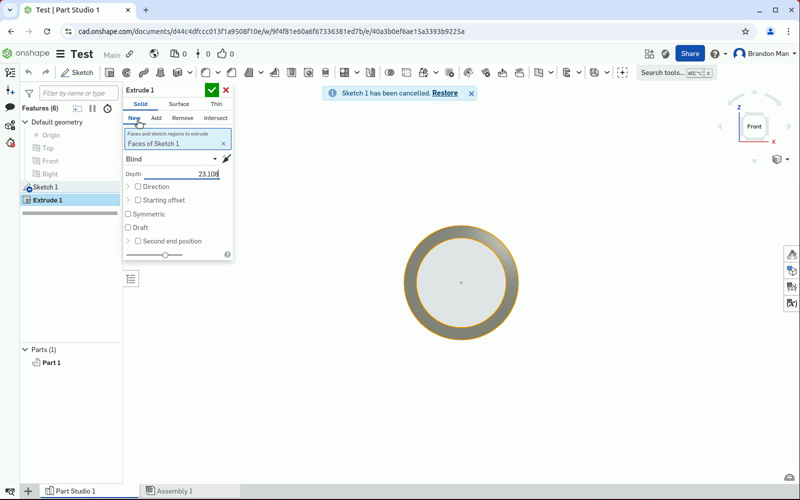
key(enter)
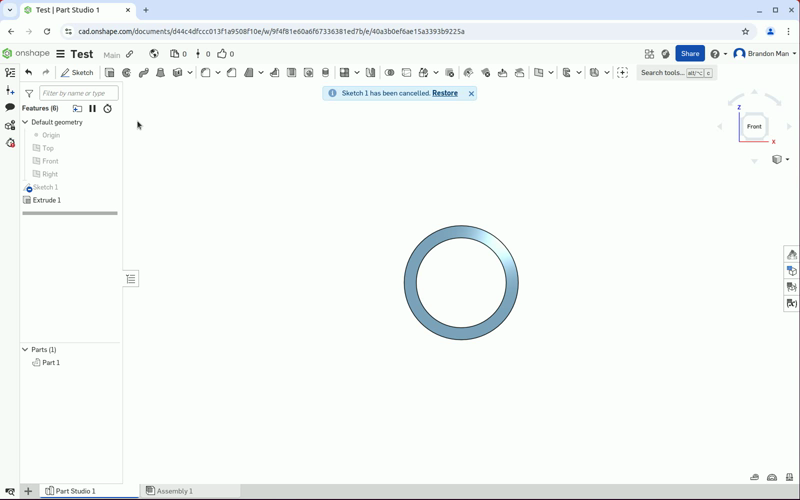
key(shift+h)
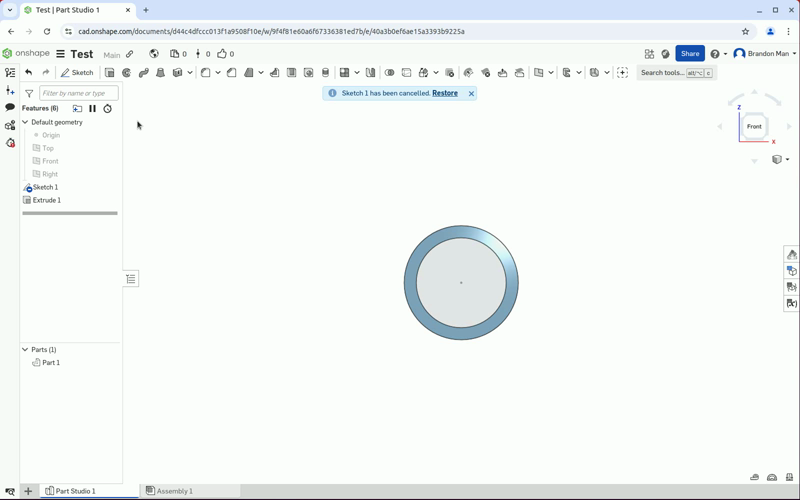
key(shift+h)
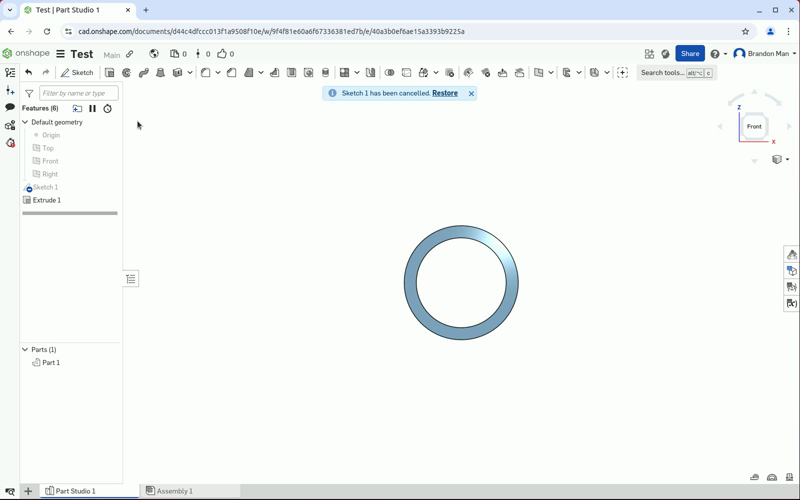
mouse_move(73, 189)
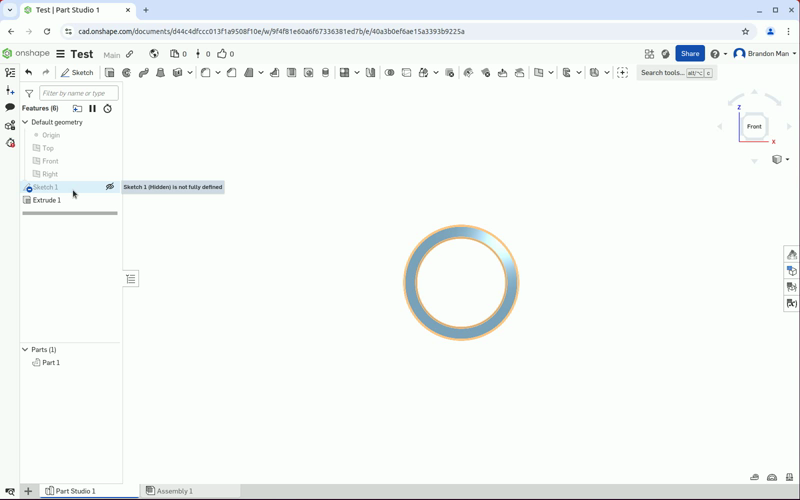
click(73, 189)
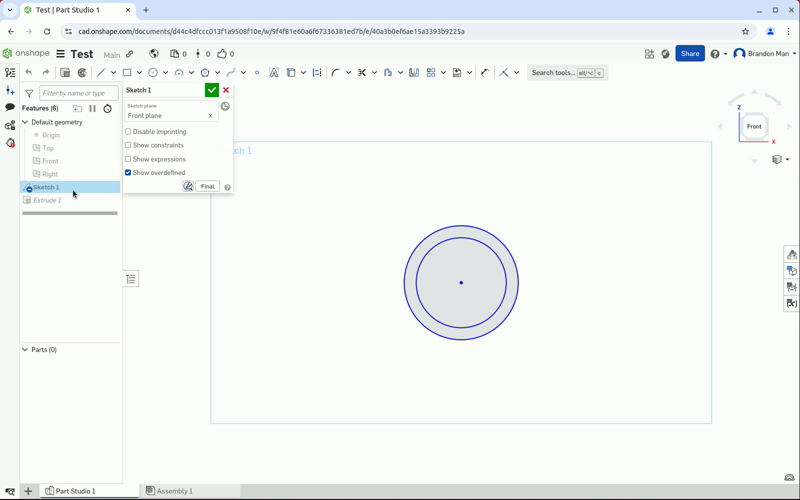
mouse_move(229, 92)
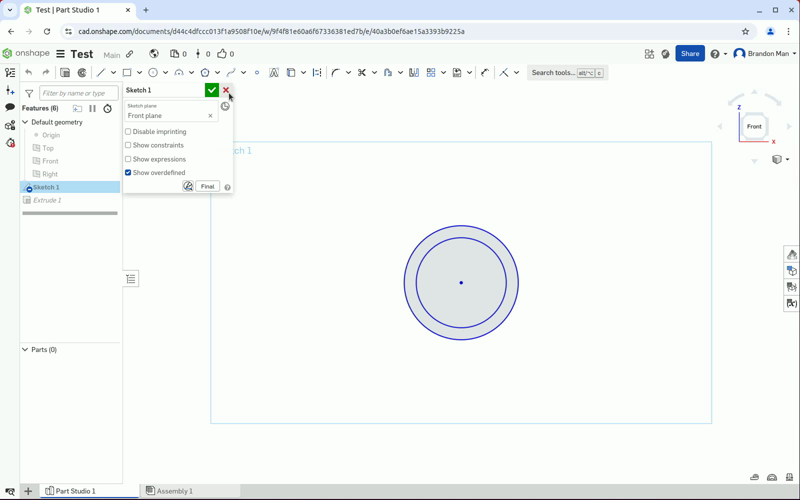
click(229, 92)
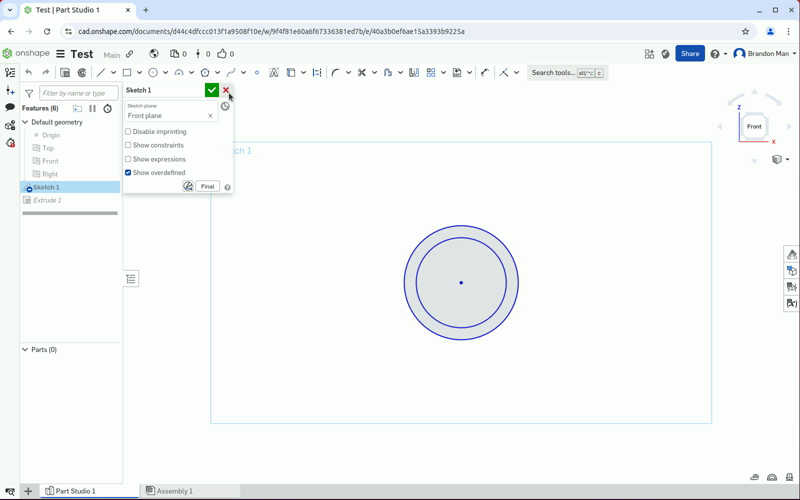
key(shift+s)
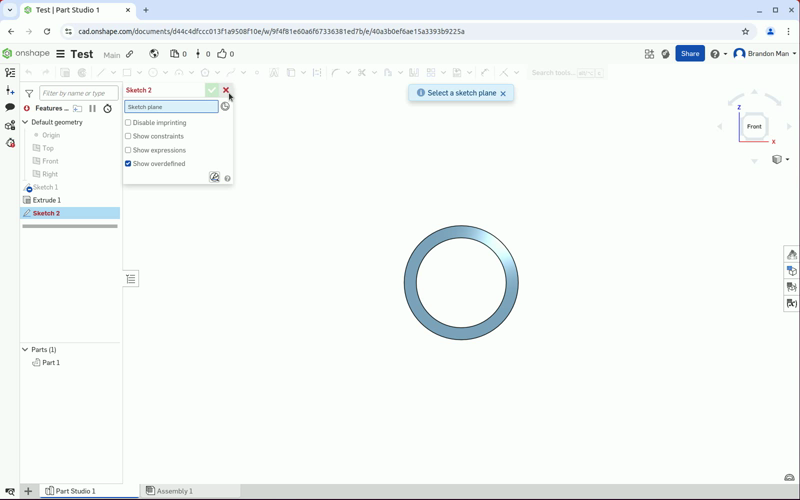
mouse_move(73, 163)
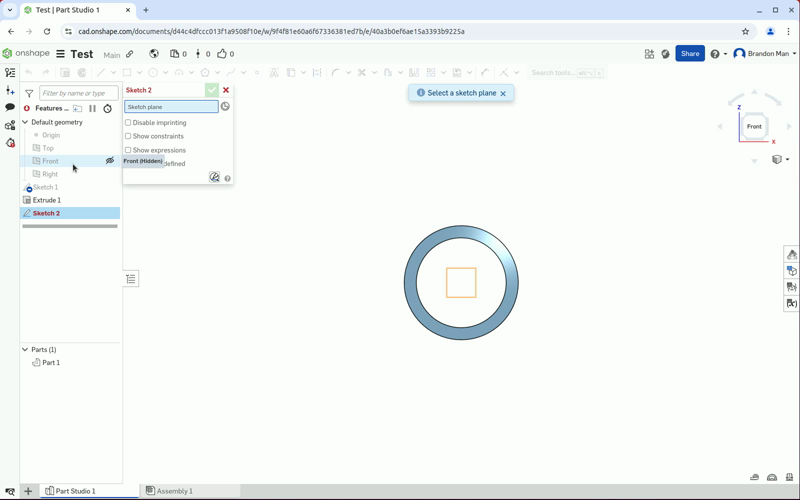
click(73, 163)
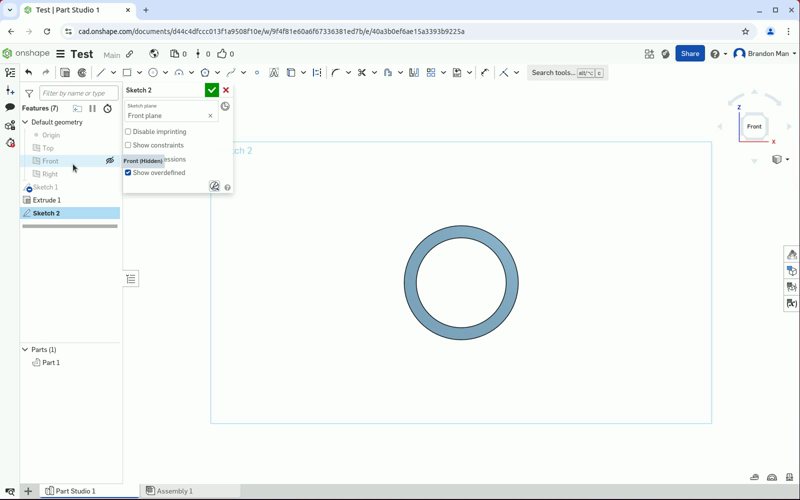
mouse_move(73, 352)
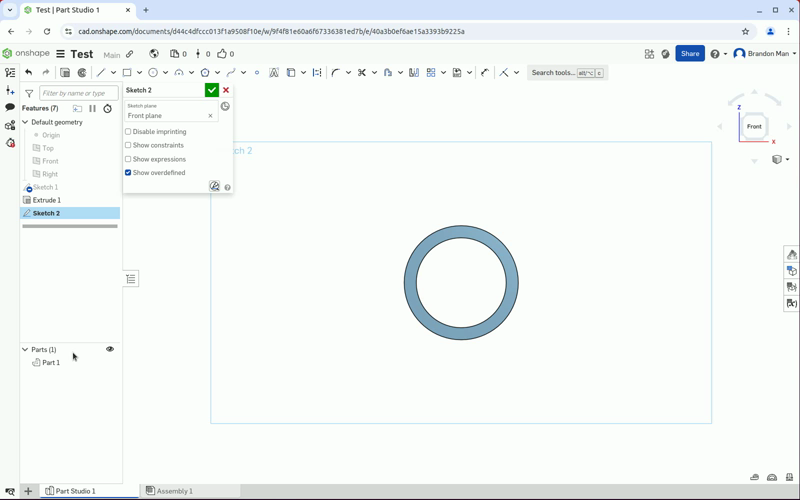
key(y)
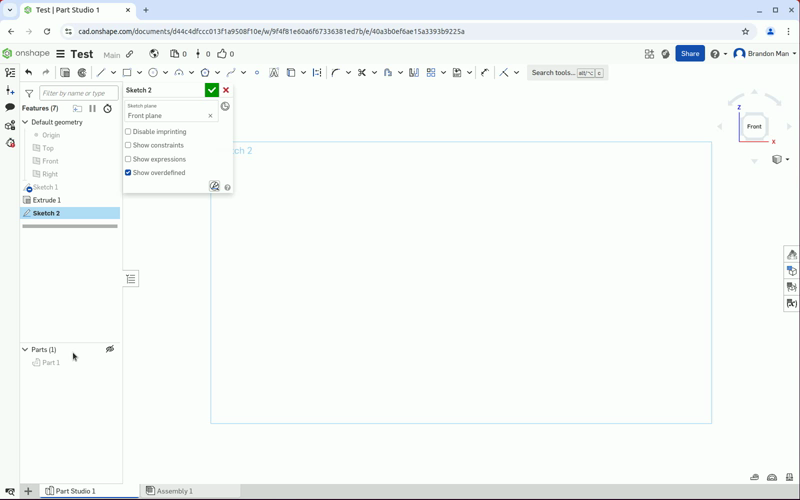
key(c)
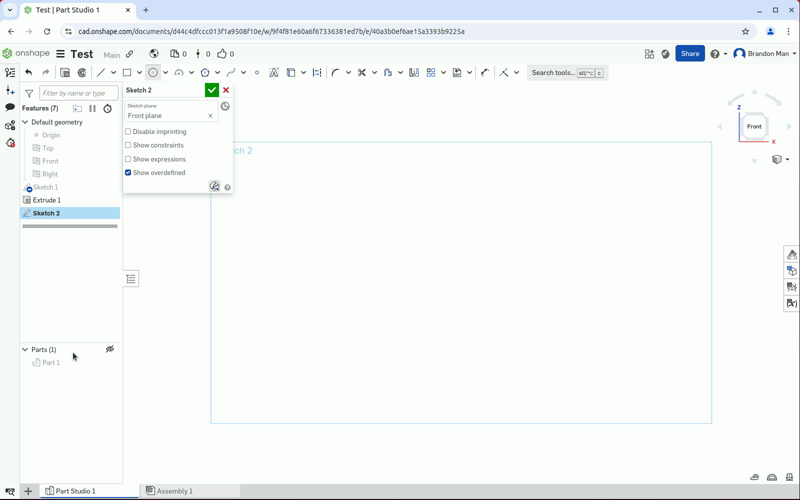
key_down(shift)
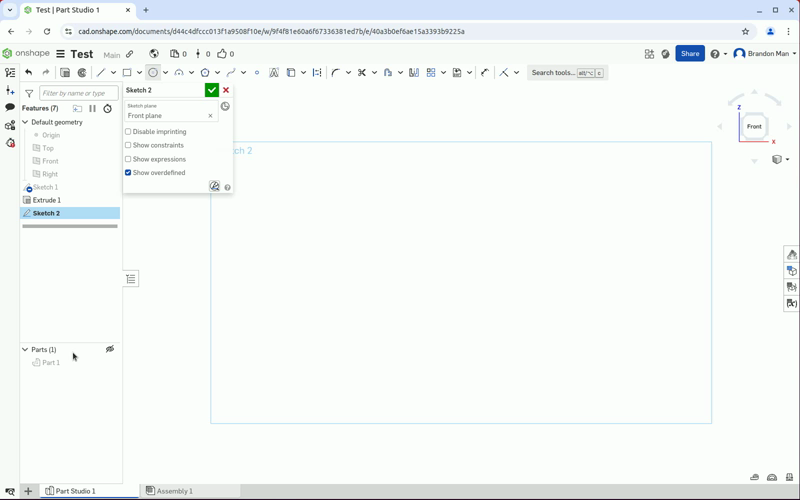
mouse_move(461, 282)
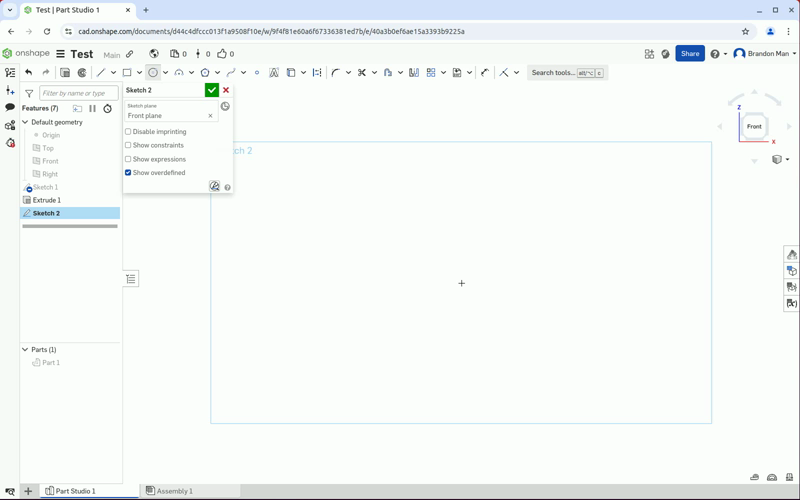
click(461, 282)
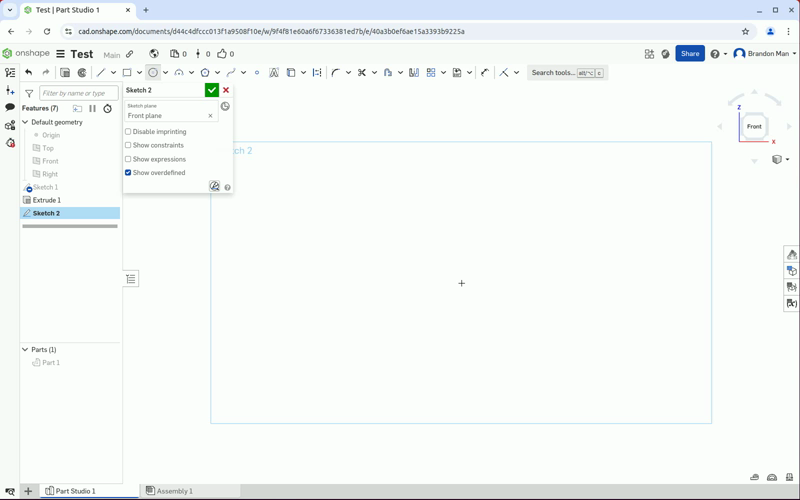
key_up(shift)
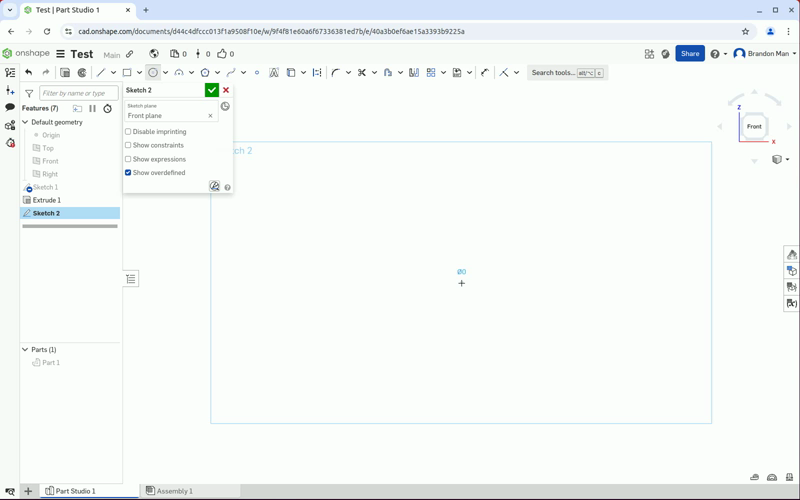
mouse_move(507, 282)
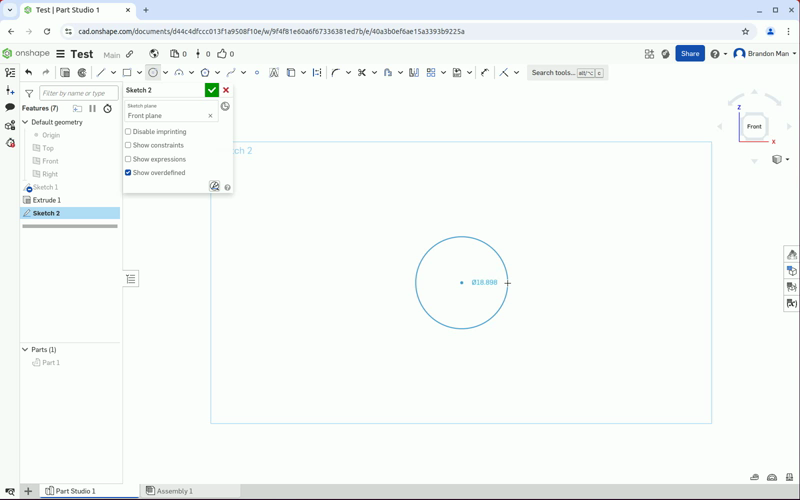
click(507, 282)
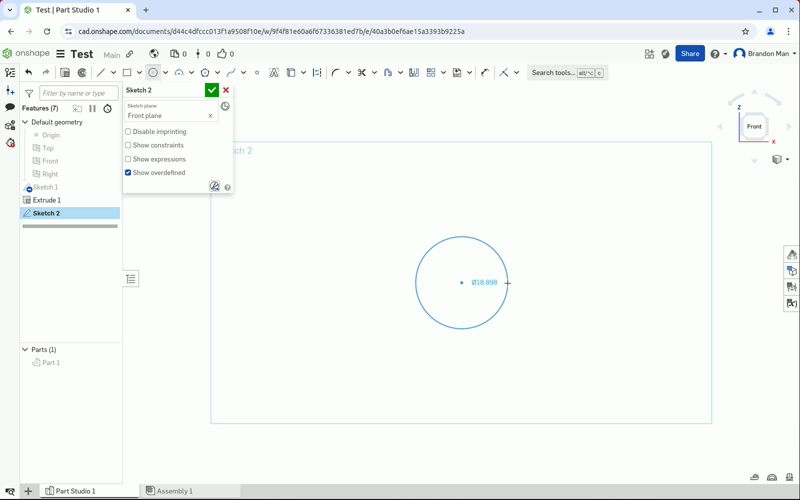
key(esc)
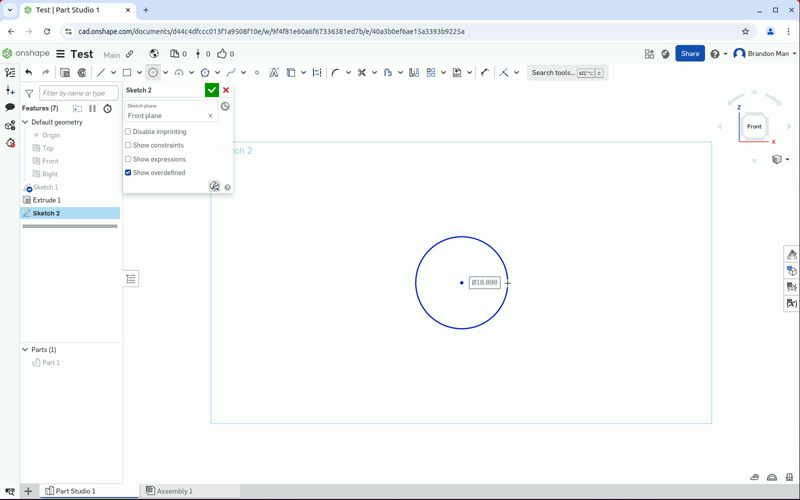
key(c)
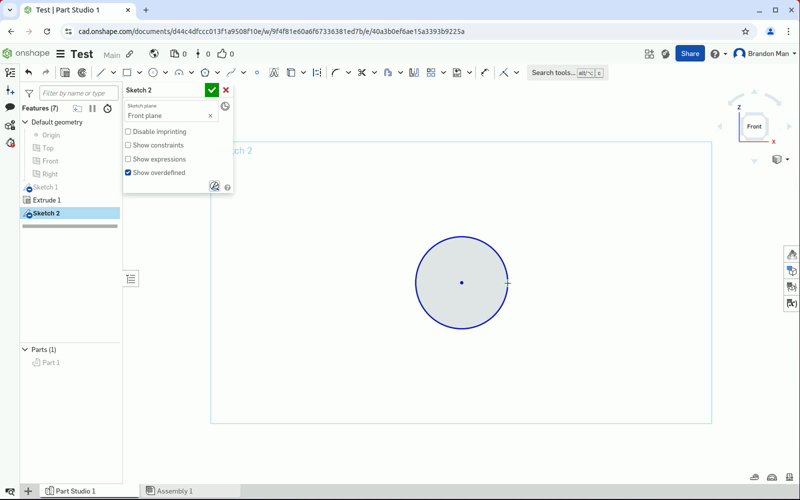
key_down(shift)
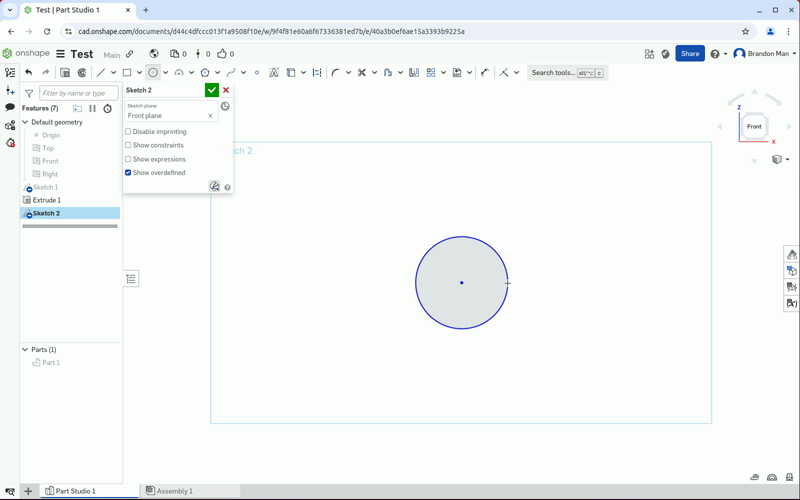
mouse_move(461, 282)
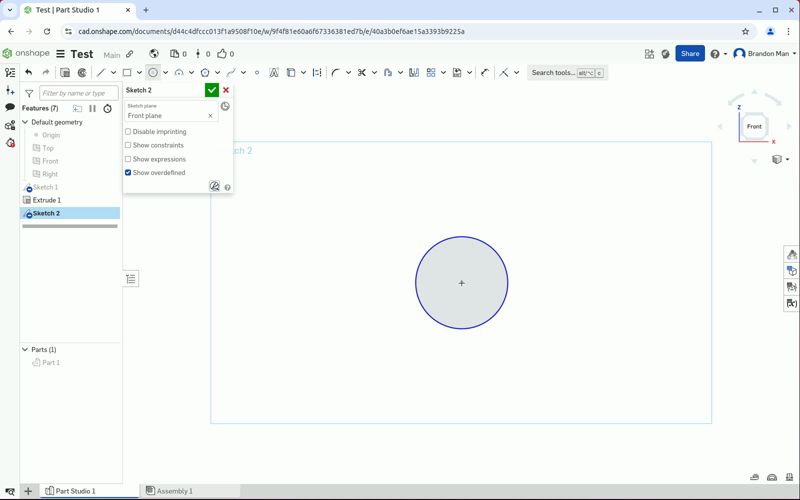
click(461, 282)
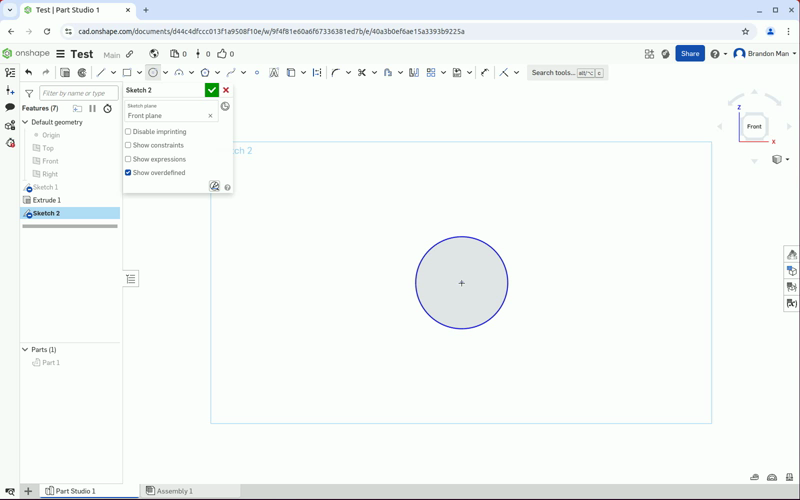
key_up(shift)
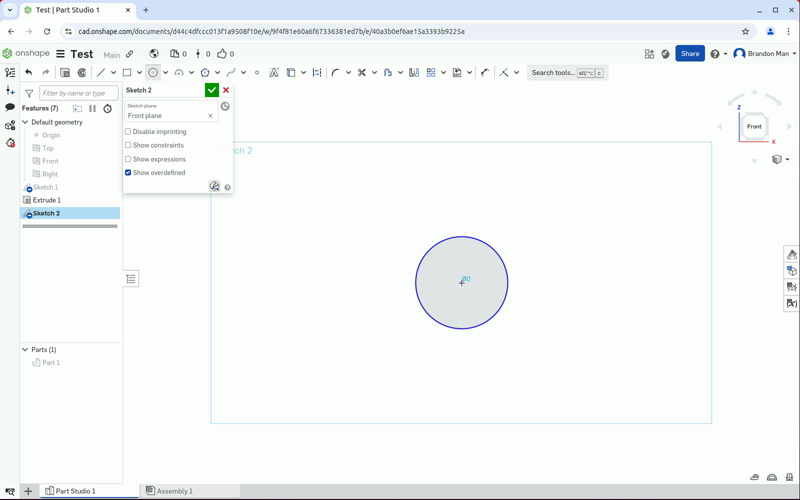
mouse_move(496, 282)
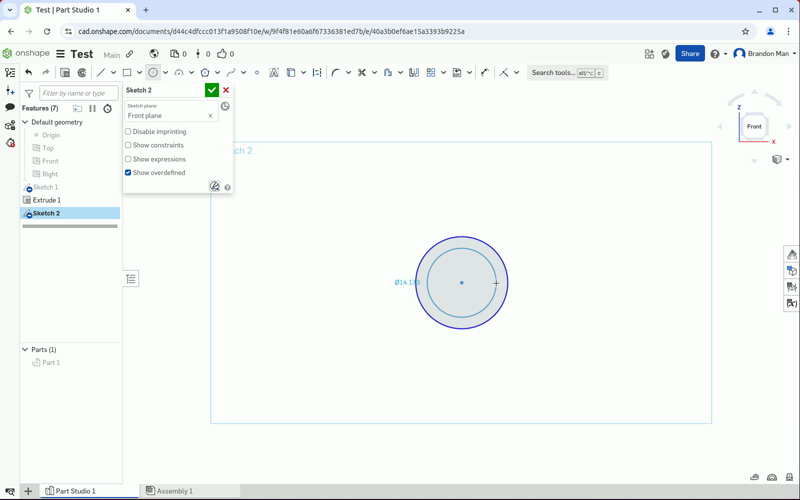
click(496, 282)
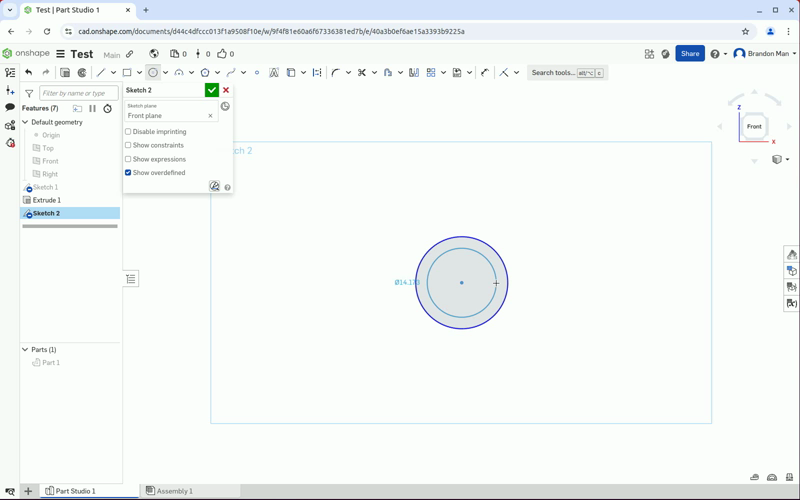
key(esc)
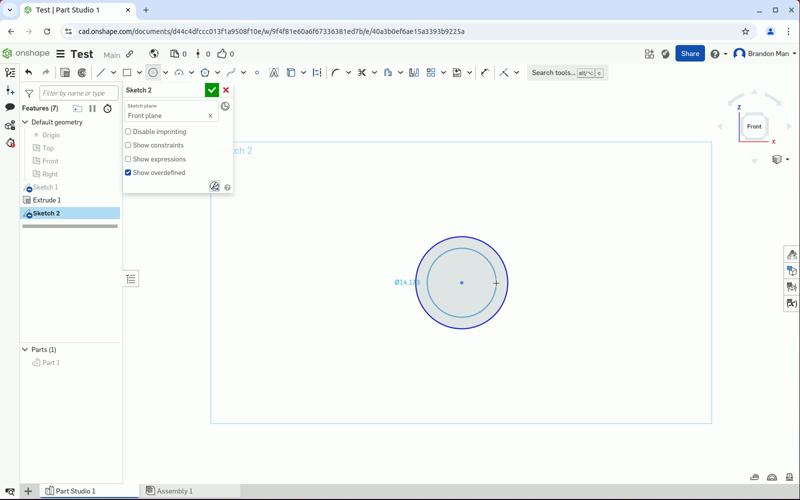
mouse_move(496, 267)
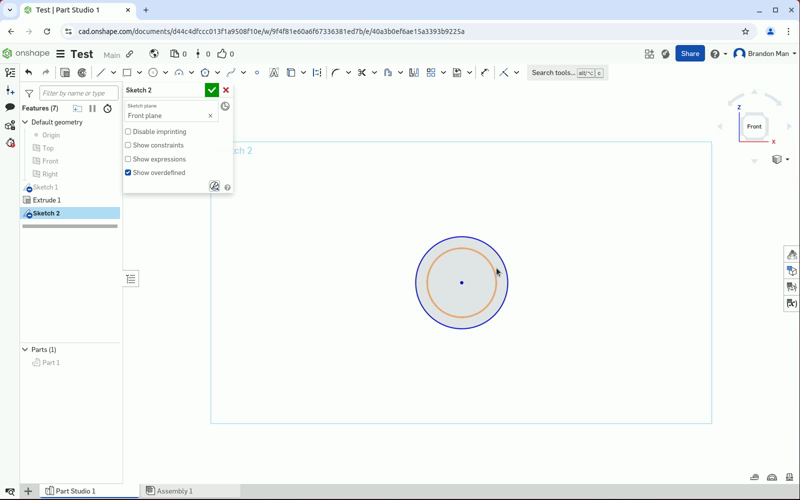
click(496, 267)
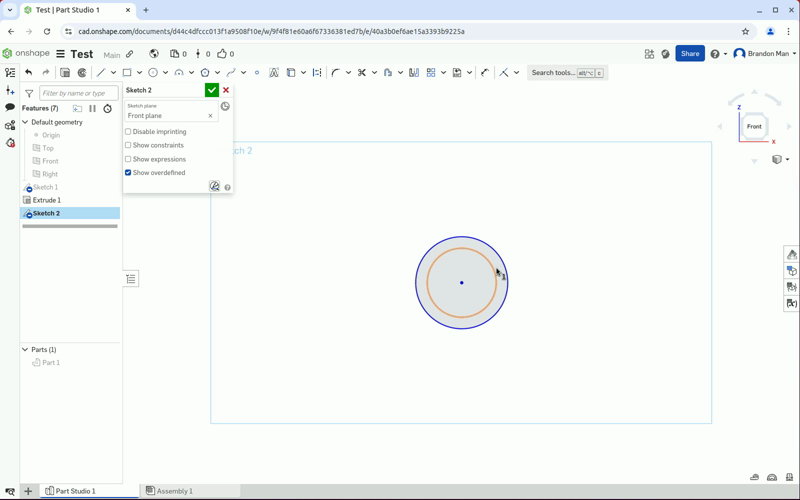
mouse_move(73, 352)
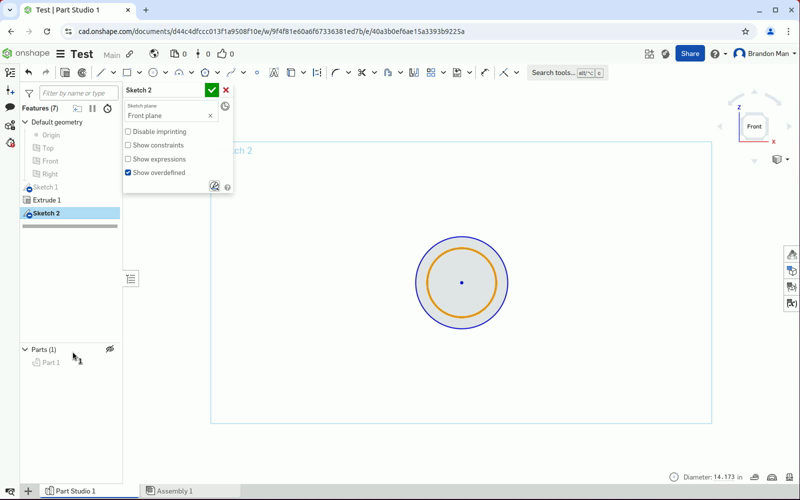
key(shift+y)
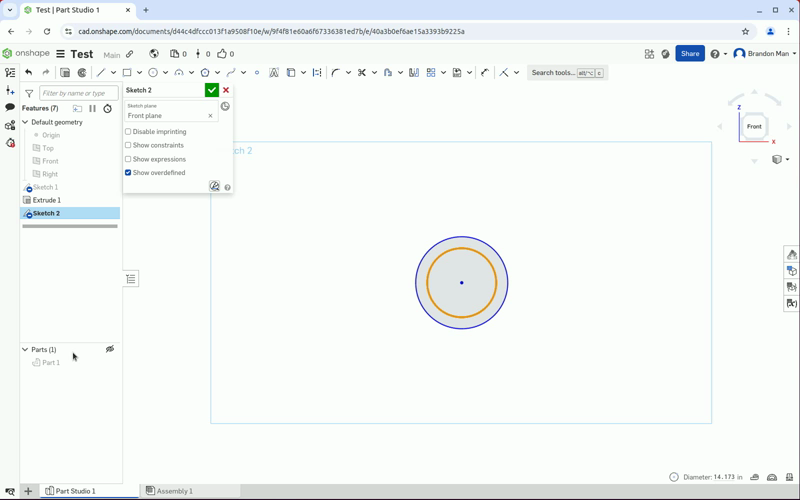
key(shift+e)
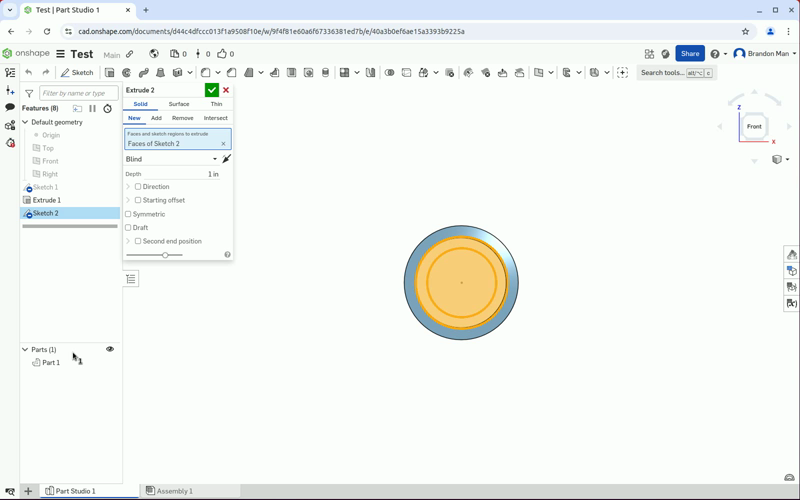
mouse_move(143, 106)
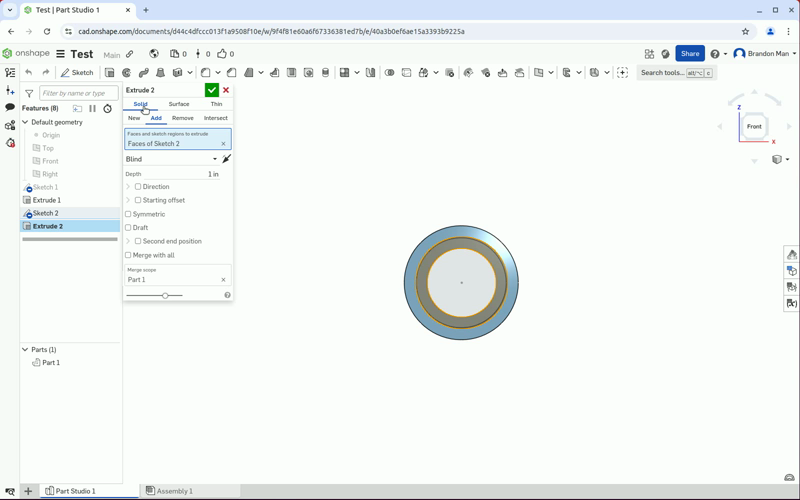
click(143, 106)
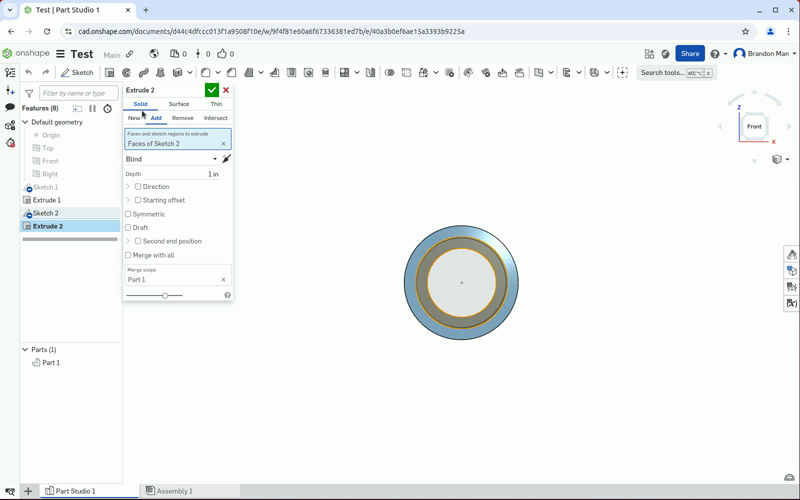
mouse_move(137, 120)
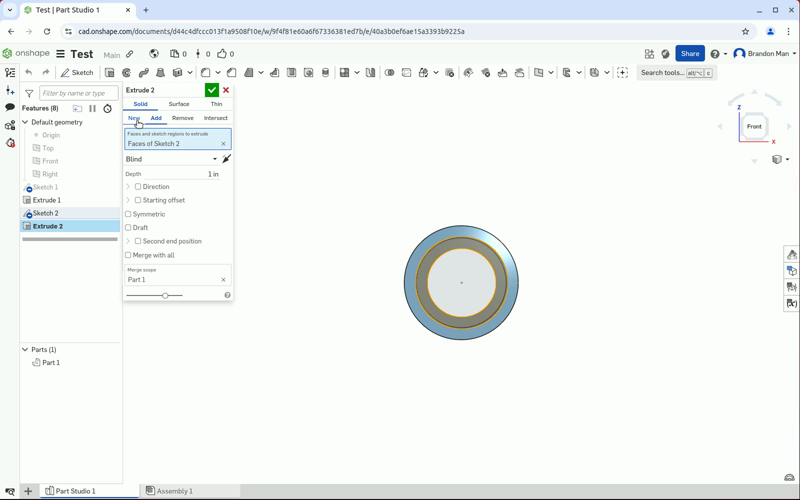
click(137, 120)
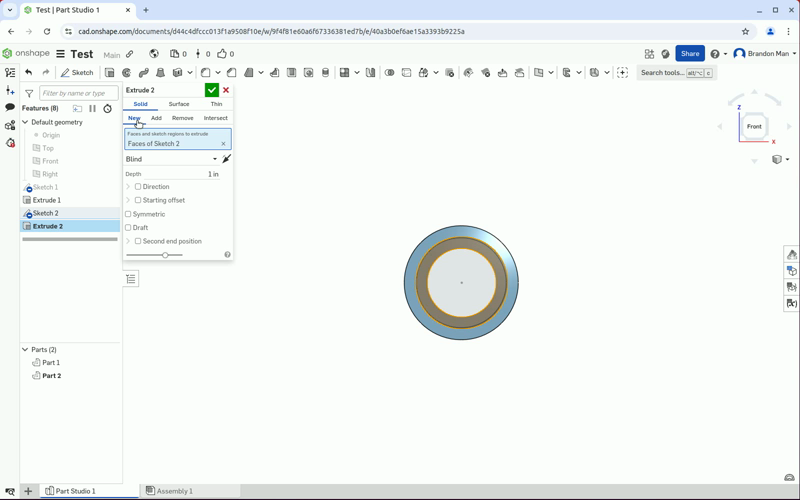
key(tab, 4)
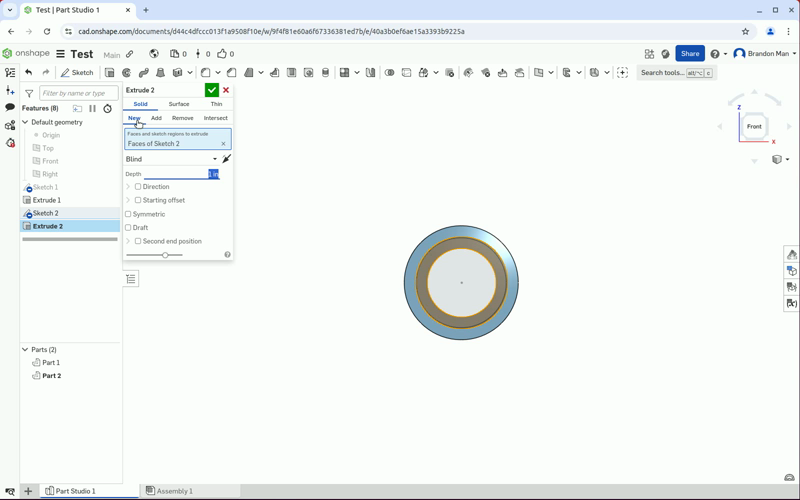
text(23.108)
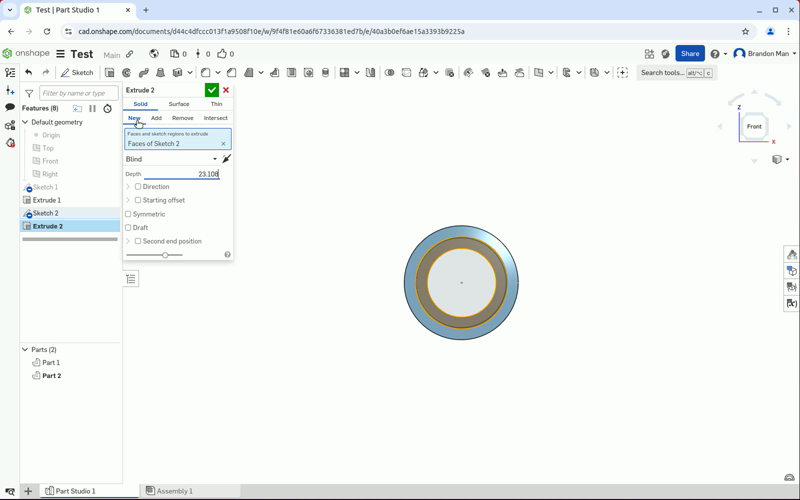
key(enter)
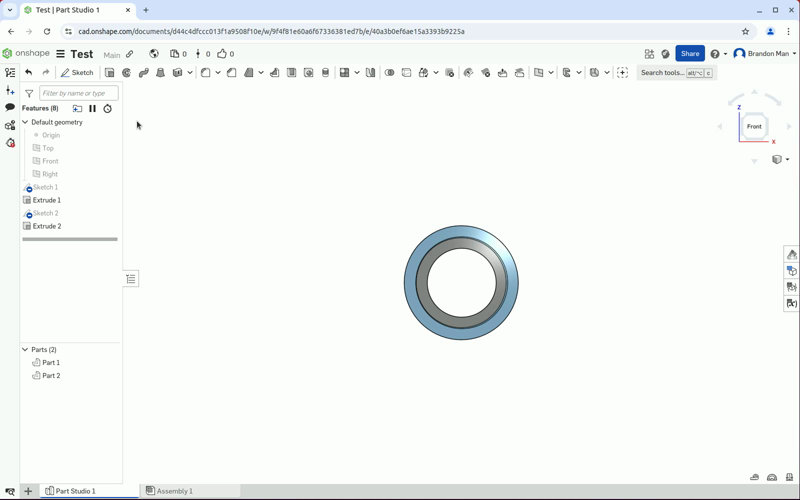
key(shift+h)
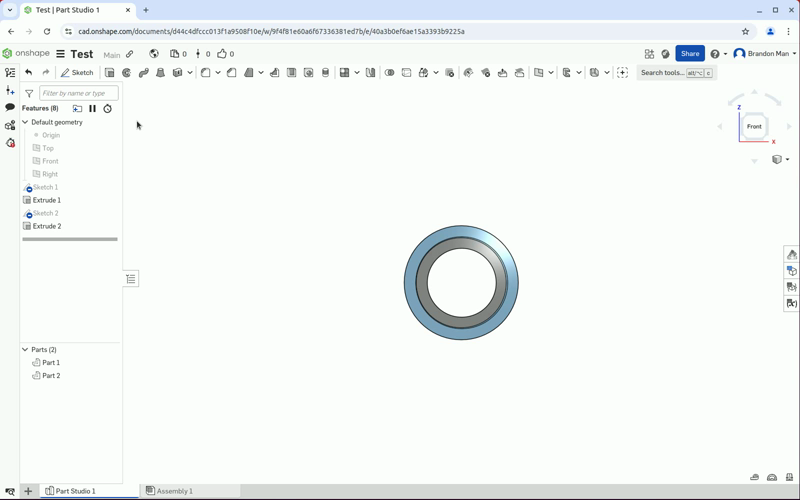
key(shift+h)
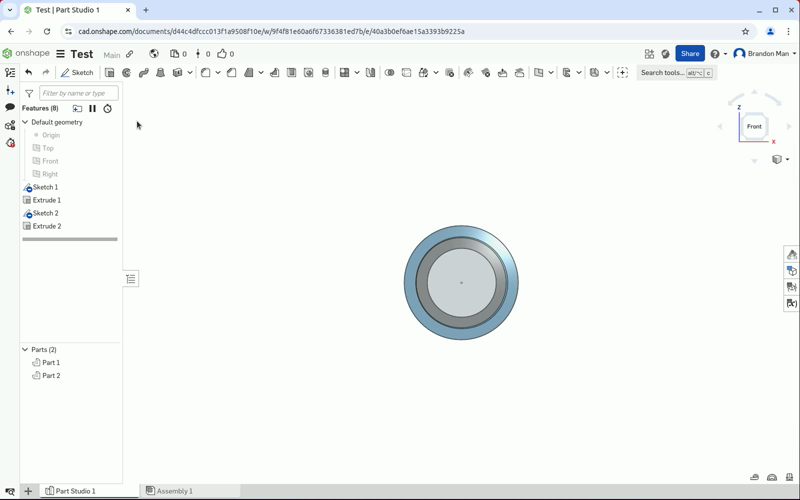
mouse_move(73, 189)
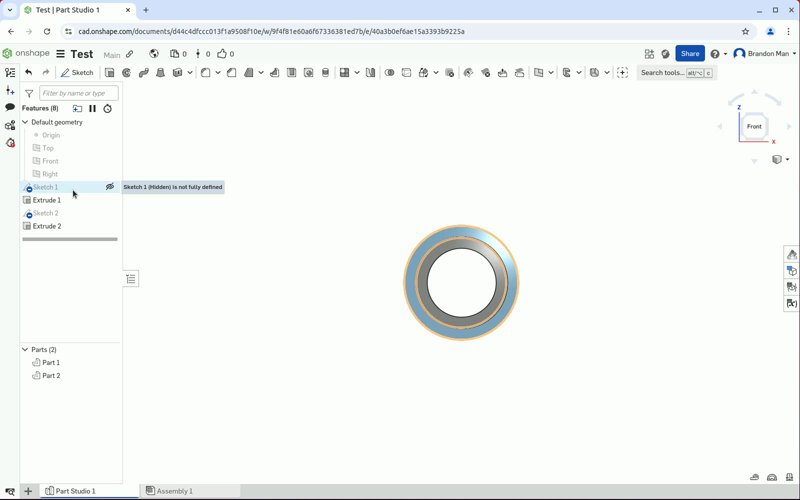
click(73, 189)
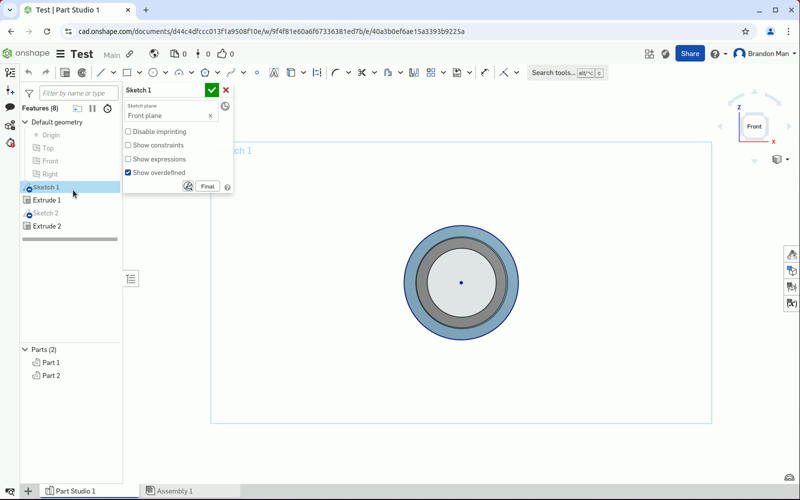
mouse_move(229, 92)
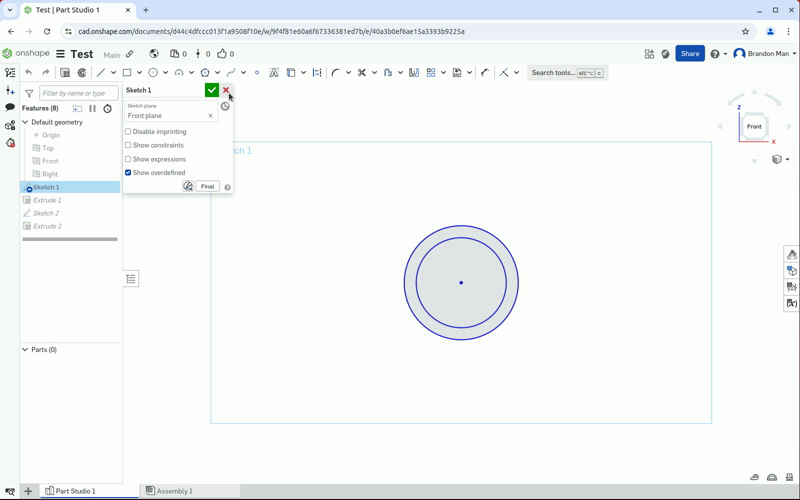
click(229, 92)
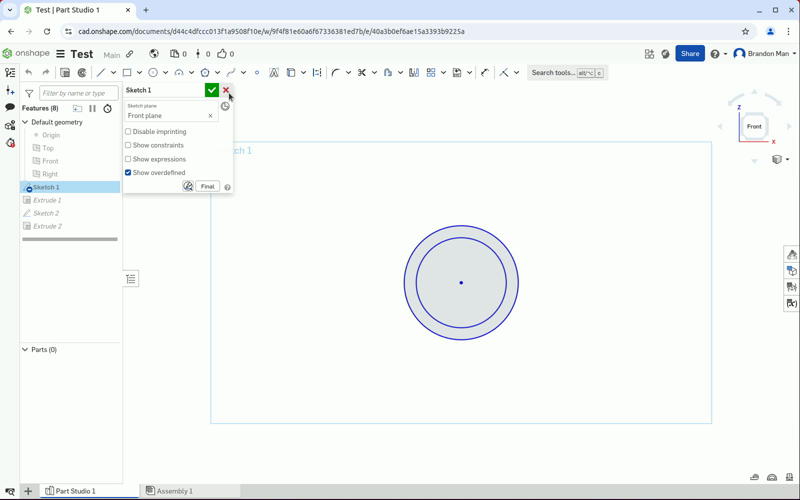
key(shift+s)
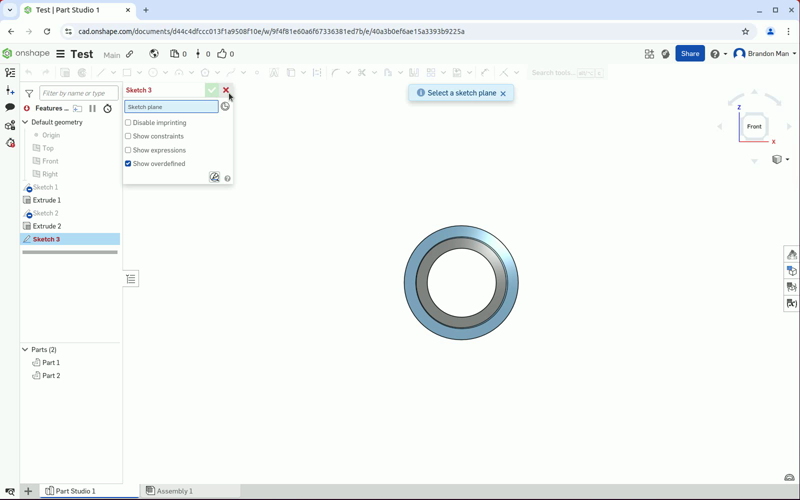
mouse_move(73, 163)
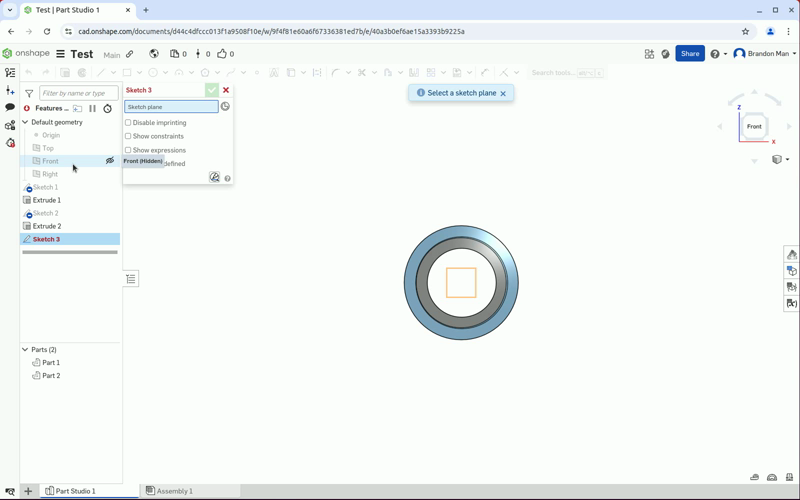
click(73, 163)
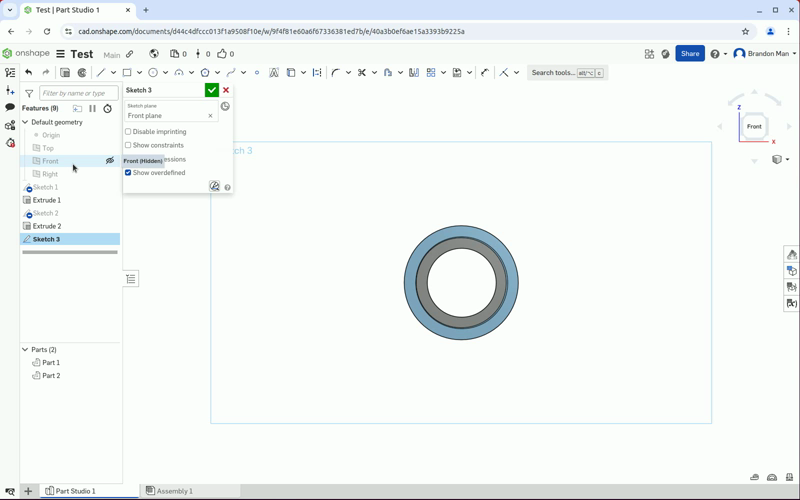
mouse_move(73, 352)
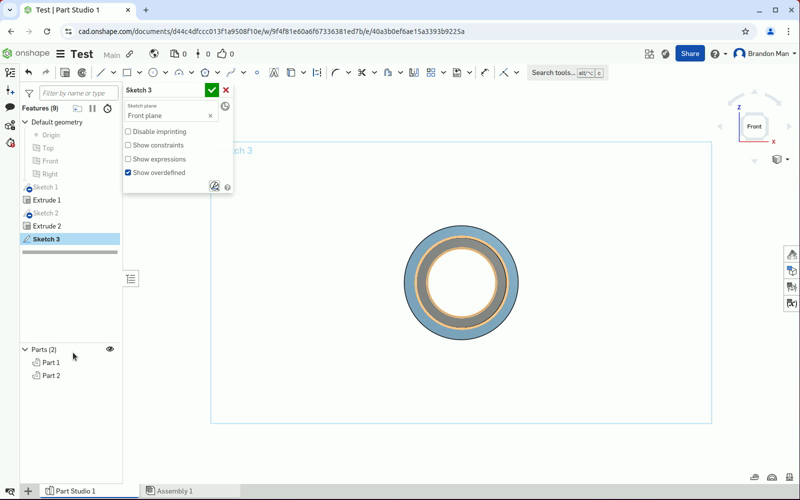
key(y)
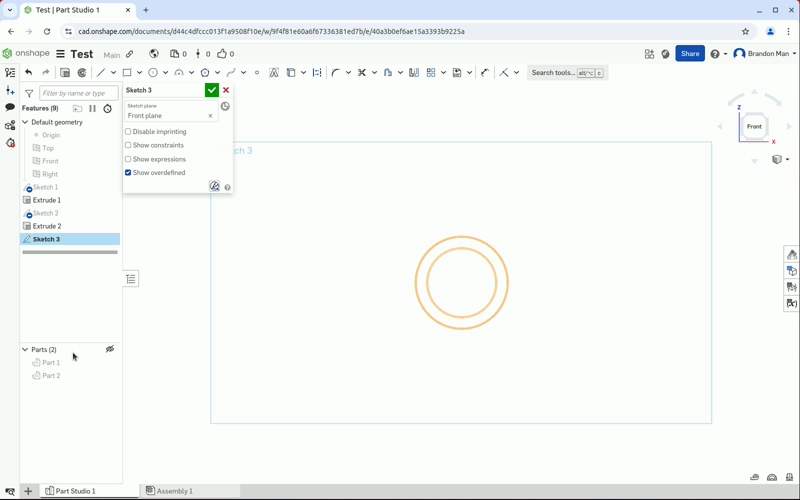
key(l)
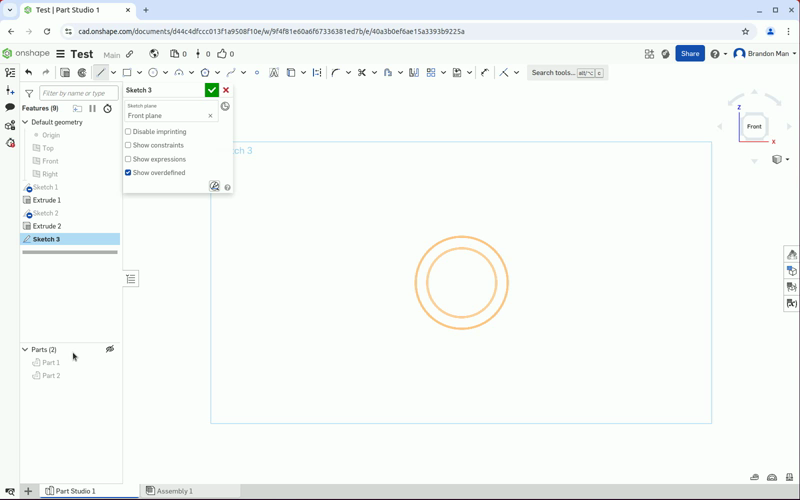
key_down(shift)
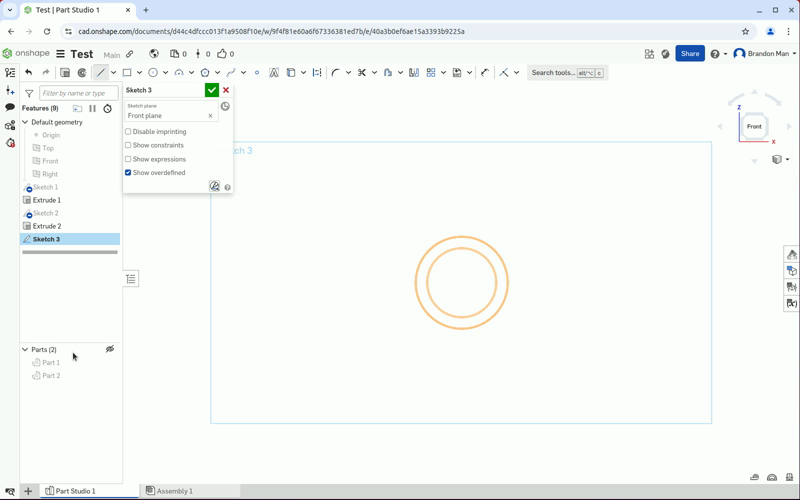
mouse_move(438, 305)
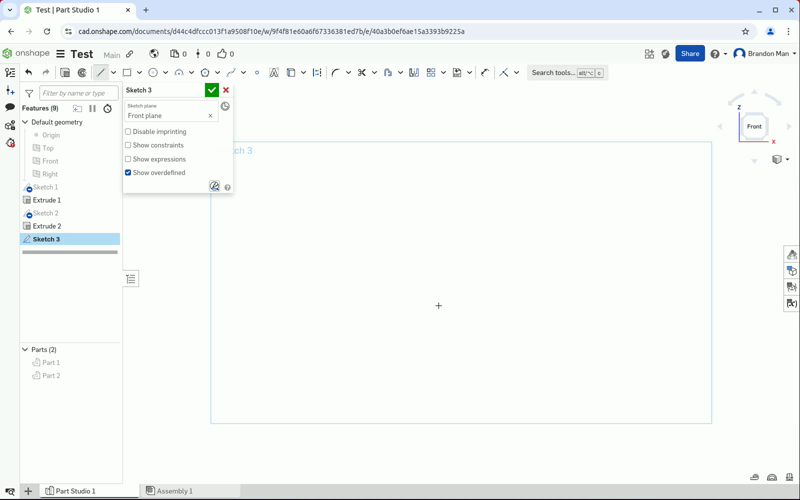
click(438, 305)
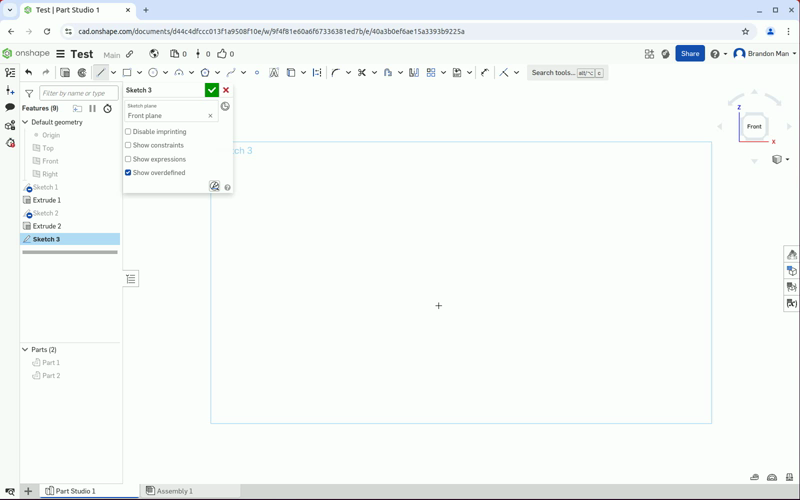
key_up(shift)
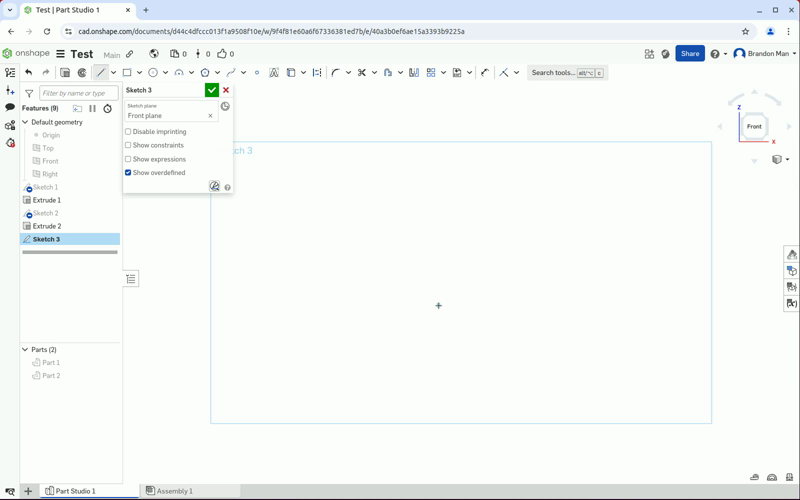
key_down(shift)
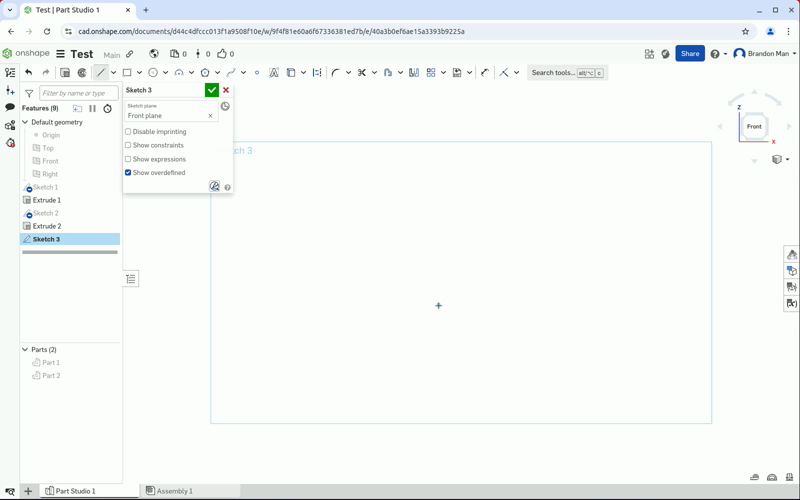
mouse_move(468, 305)
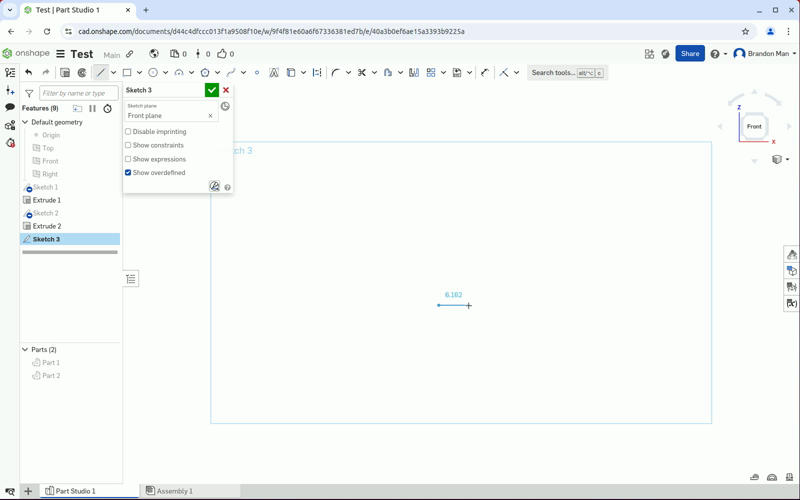
mouse_move(483, 305)
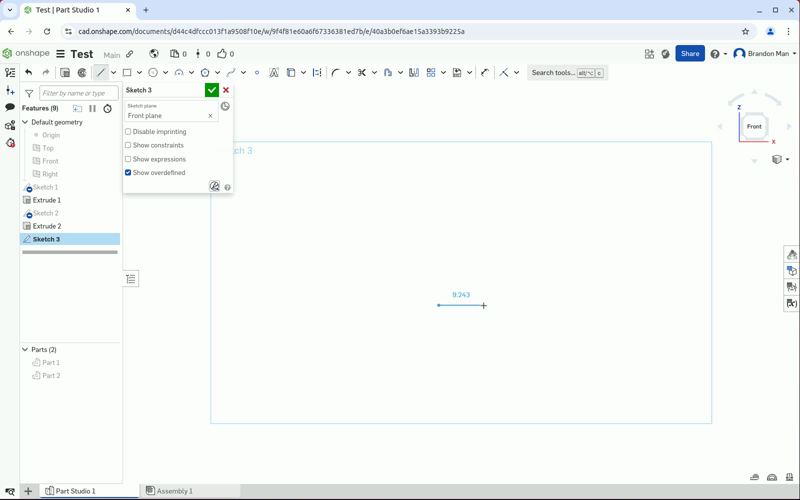
click(483, 305)
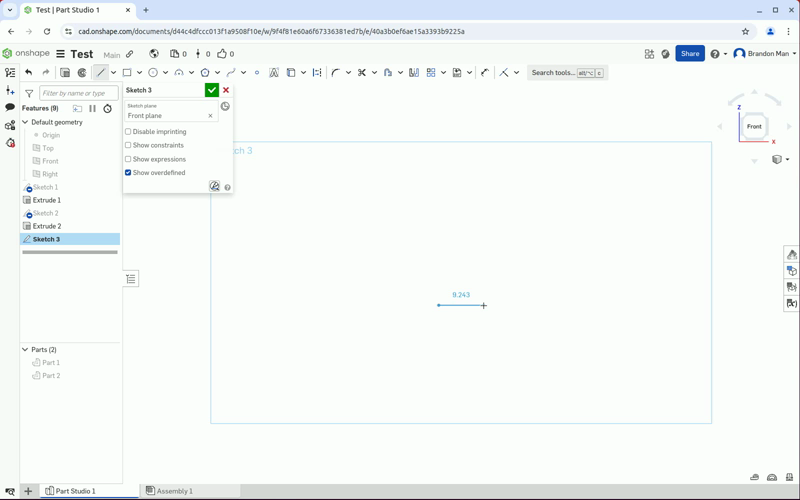
key_up(shift)
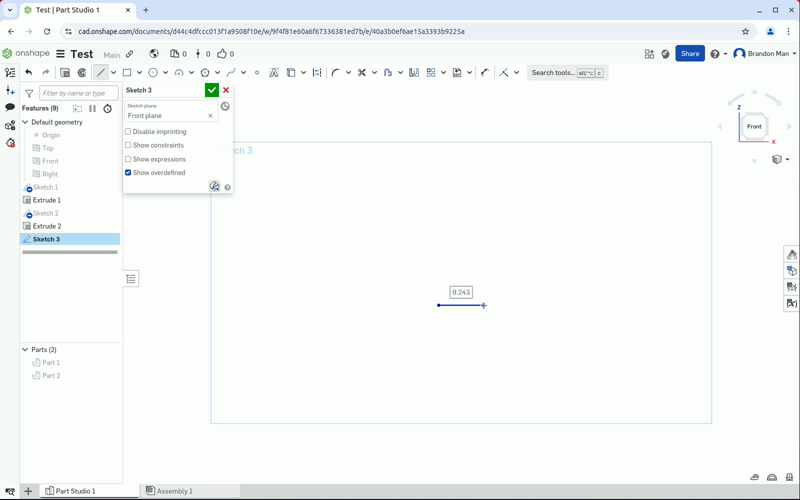
key_down(shift)
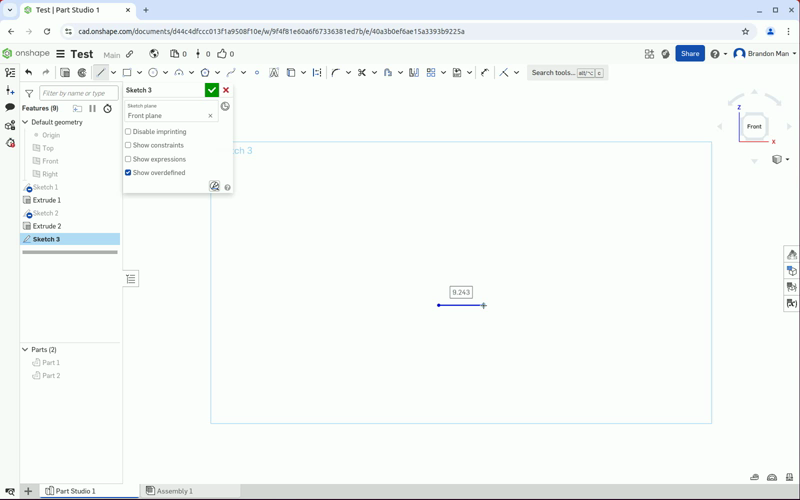
mouse_move(513, 305)
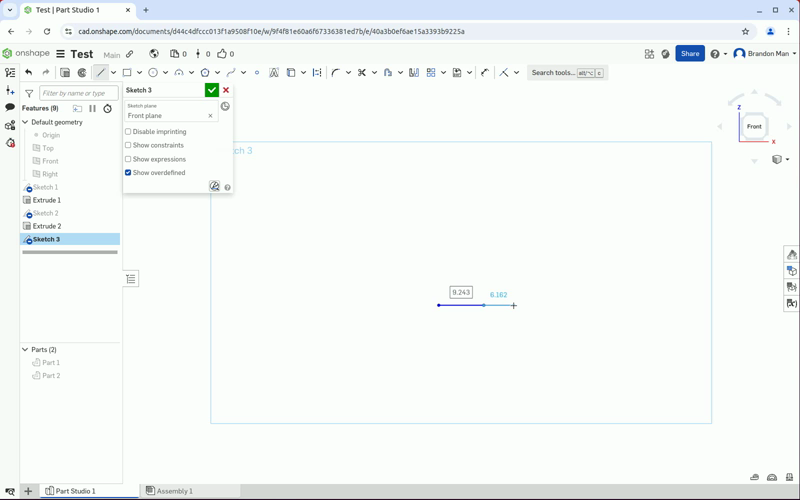
mouse_move(483, 259)
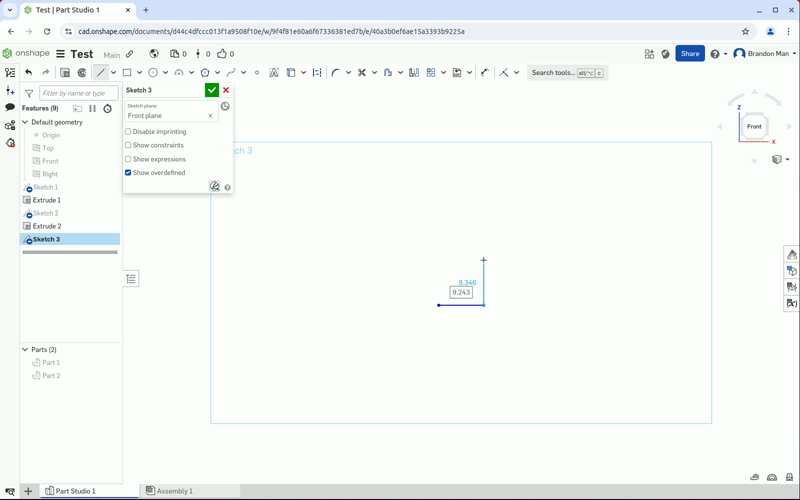
click(483, 259)
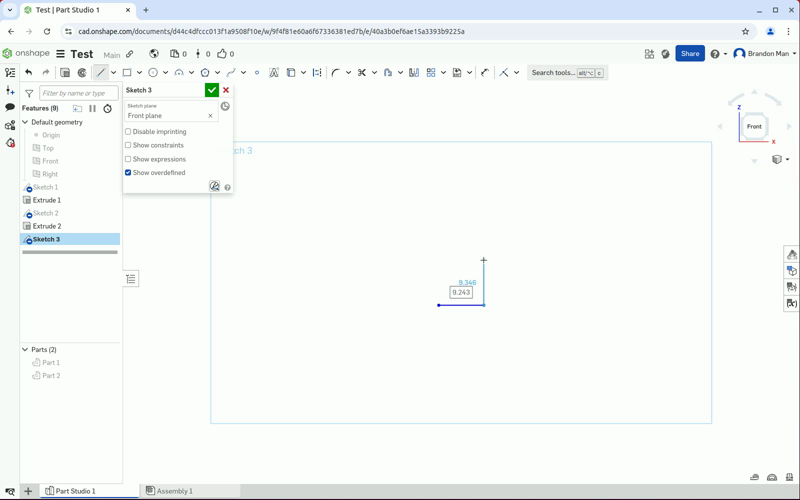
key_up(shift)
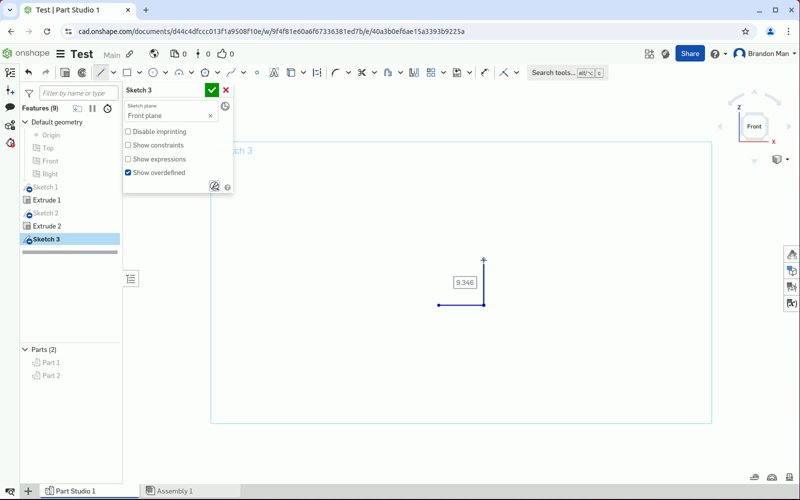
key_down(shift)
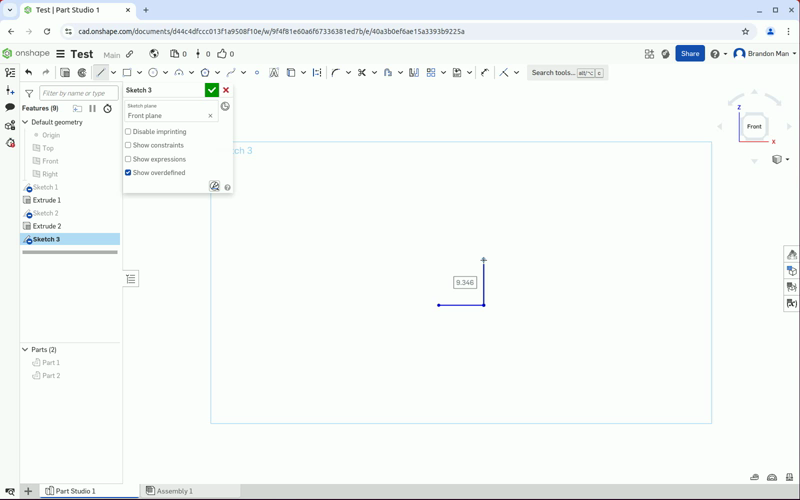
mouse_move(513, 259)
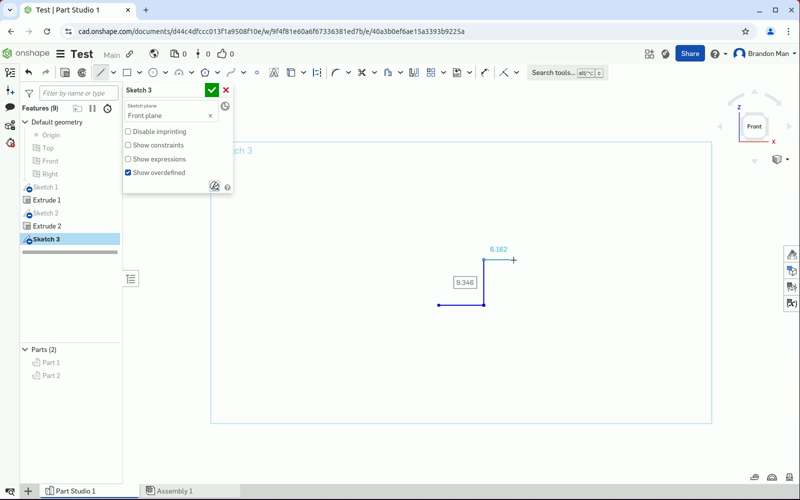
mouse_move(438, 259)
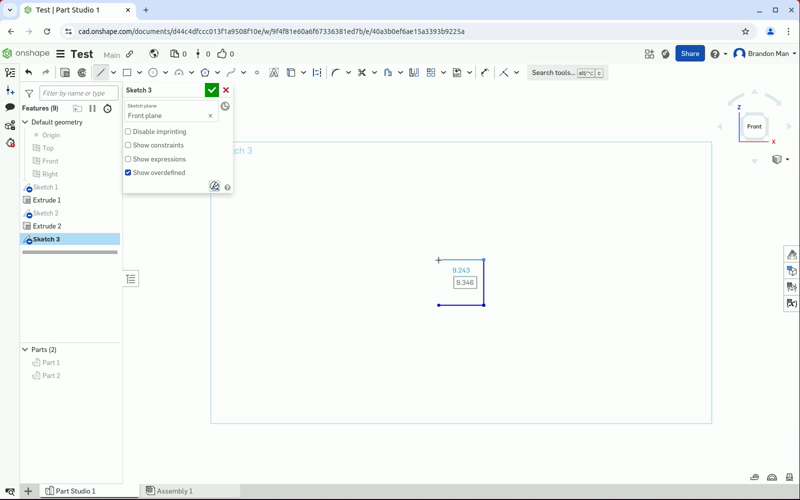
click(438, 259)
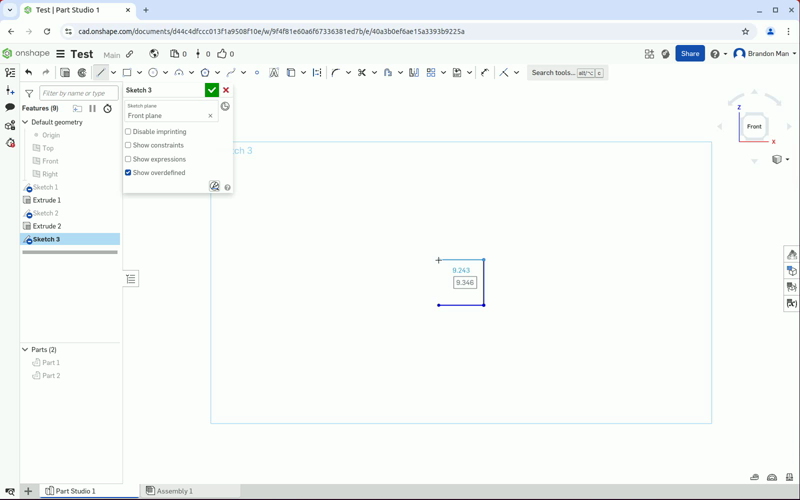
key_up(shift)
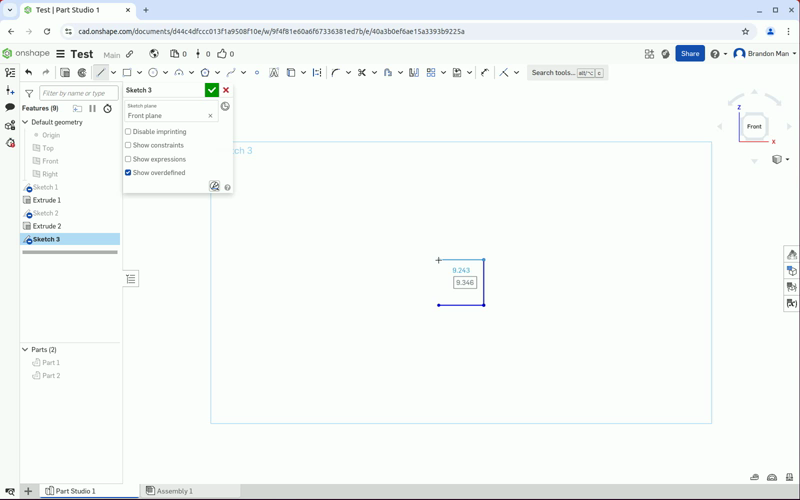
mouse_move(468, 259)
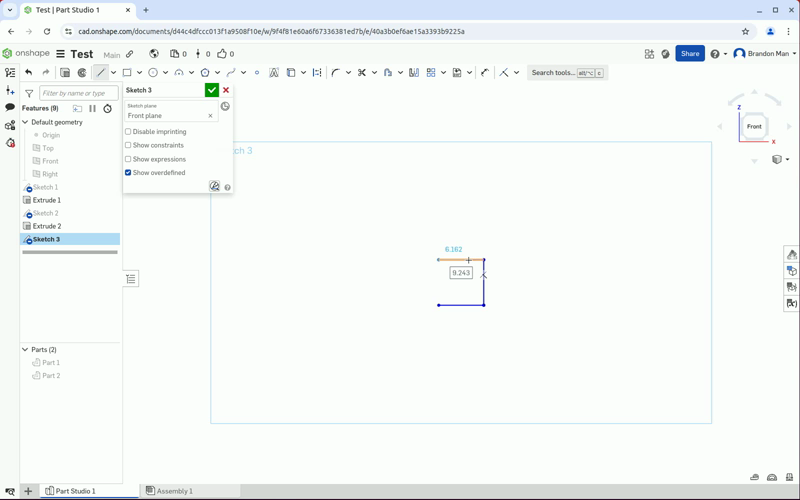
key_down(shift)
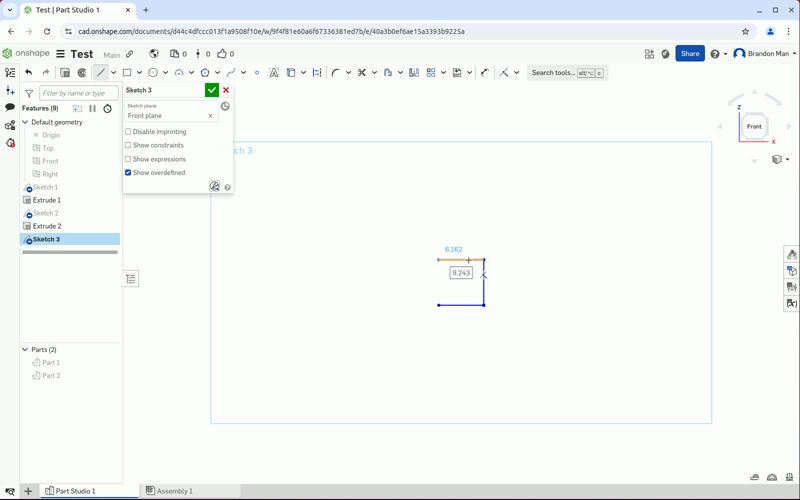
mouse_move(438, 305)
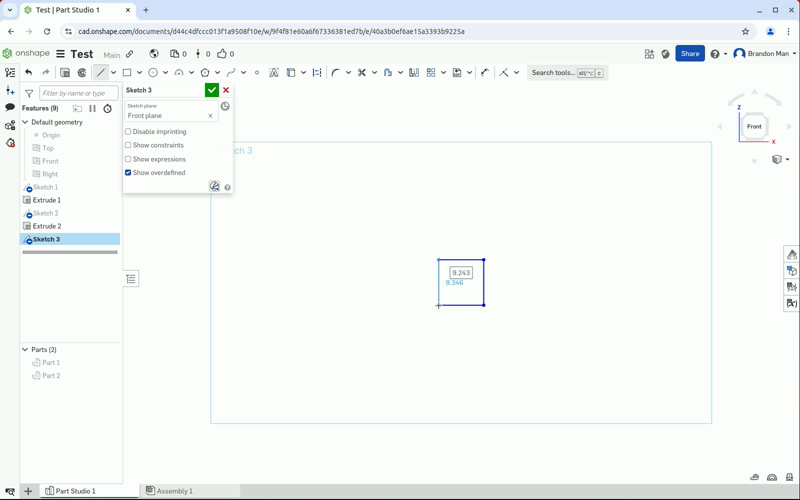
key_up(shift)
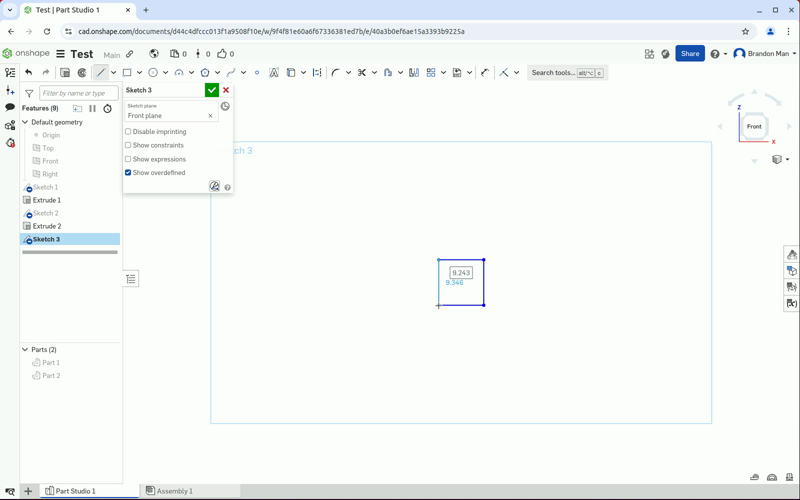
click(438, 305)
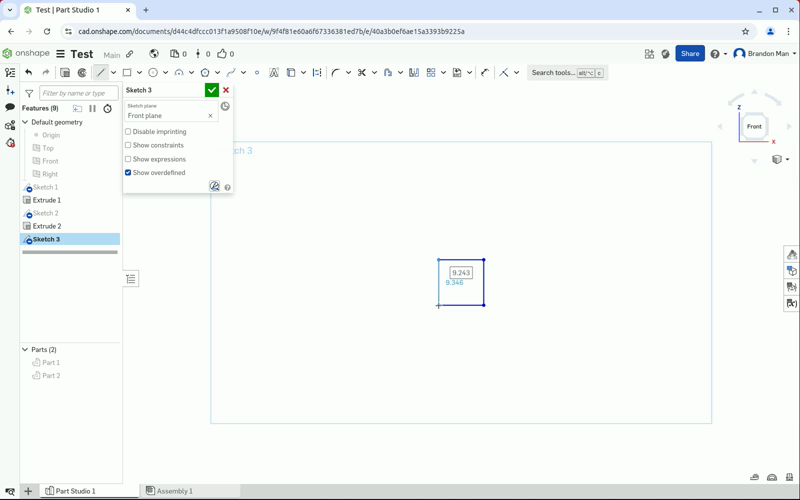
key(esc)
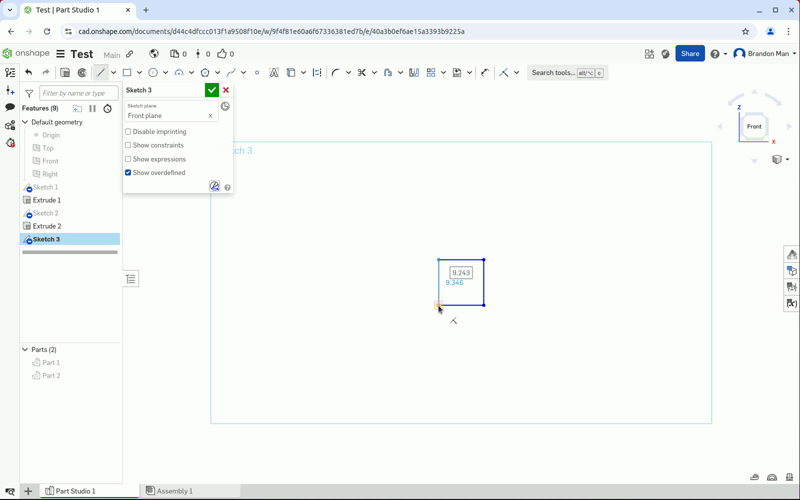
mouse_move(482, 298)
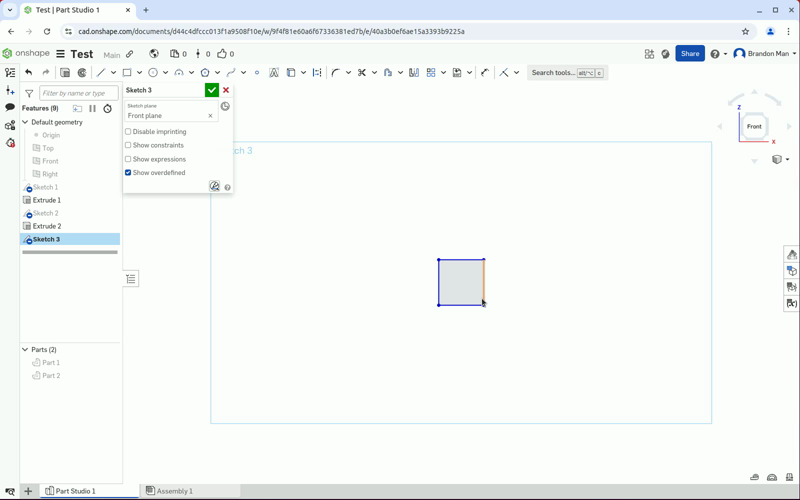
click(482, 298)
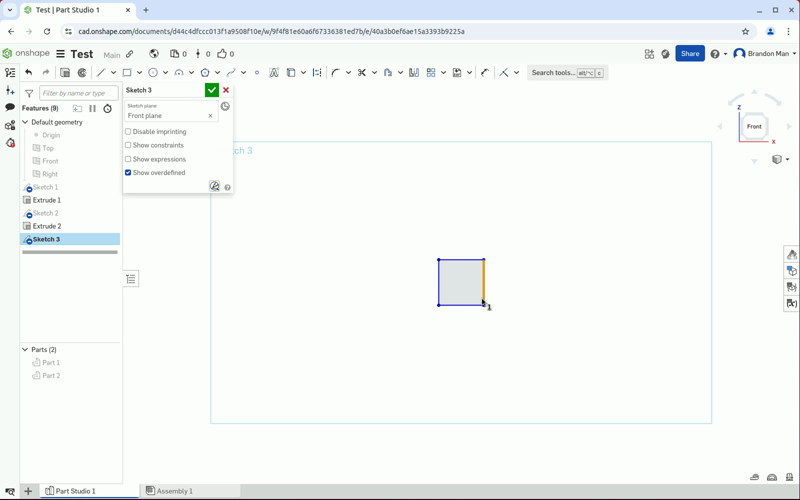
mouse_move(73, 352)
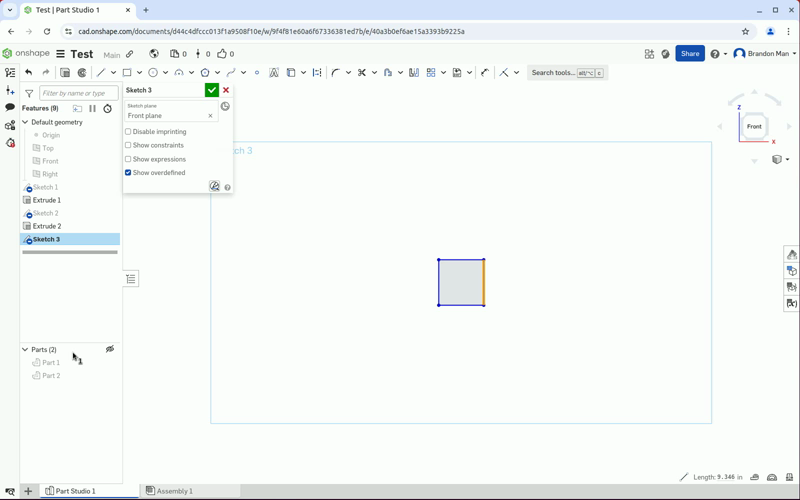
key(shift+y)
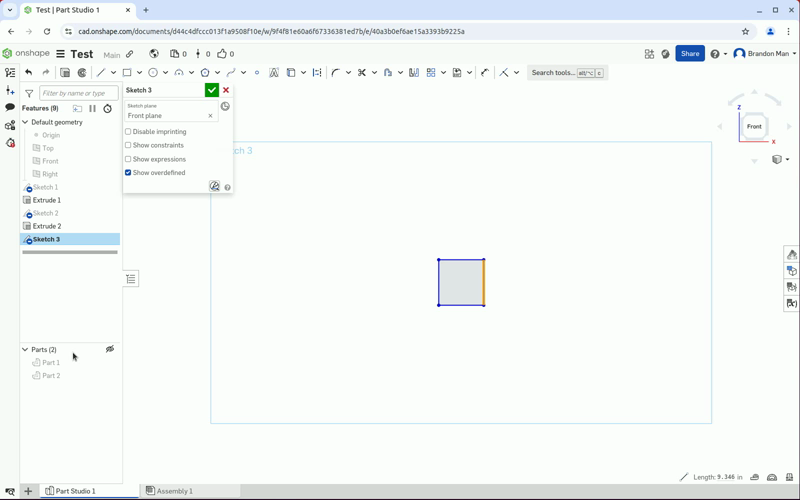
key(shift+e)
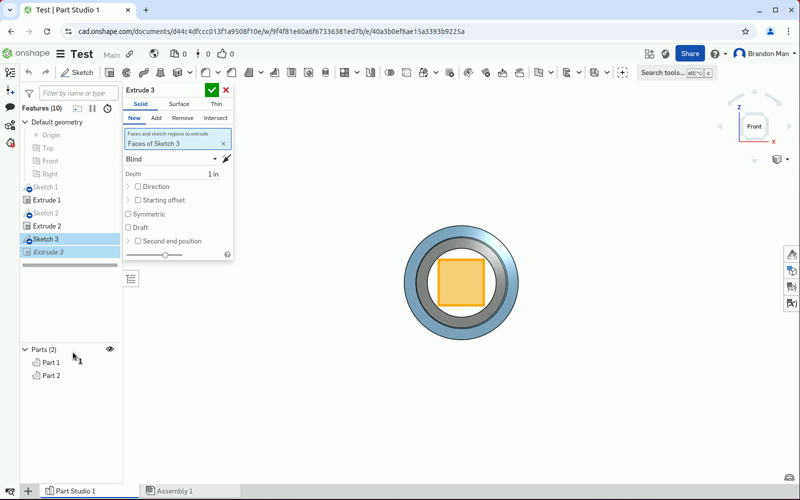
mouse_move(143, 106)
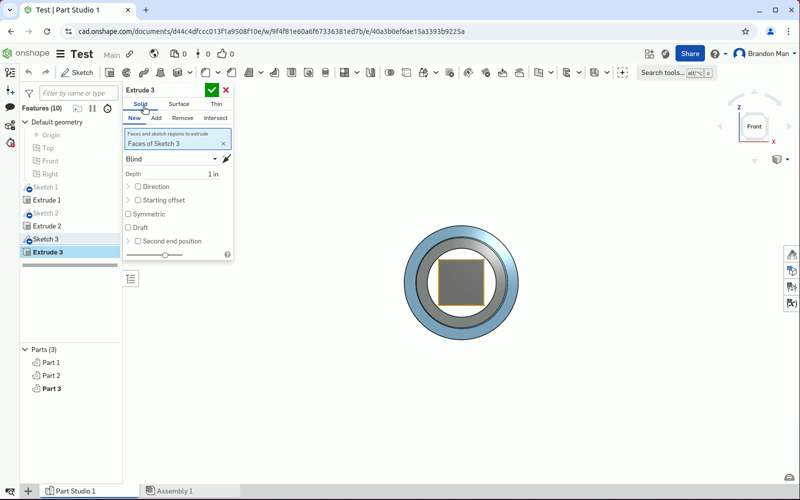
click(143, 106)
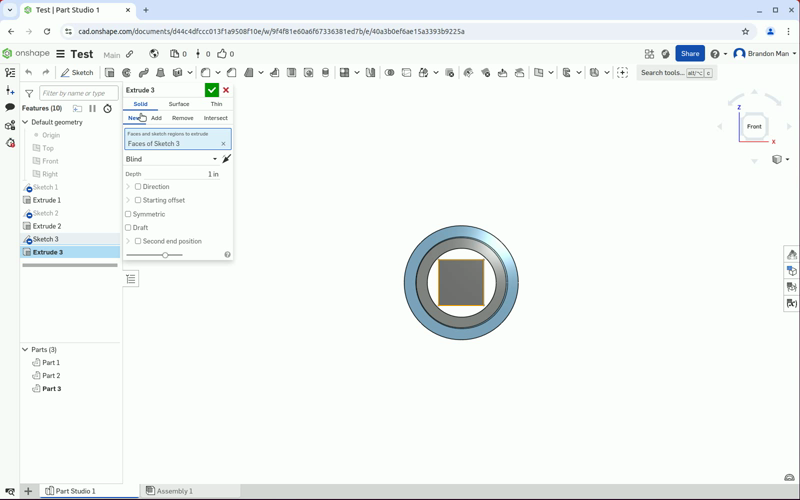
mouse_move(137, 120)
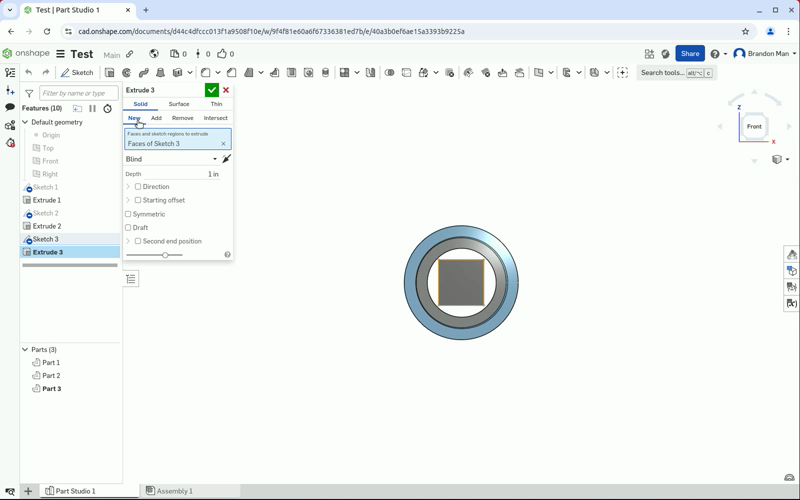
click(137, 120)
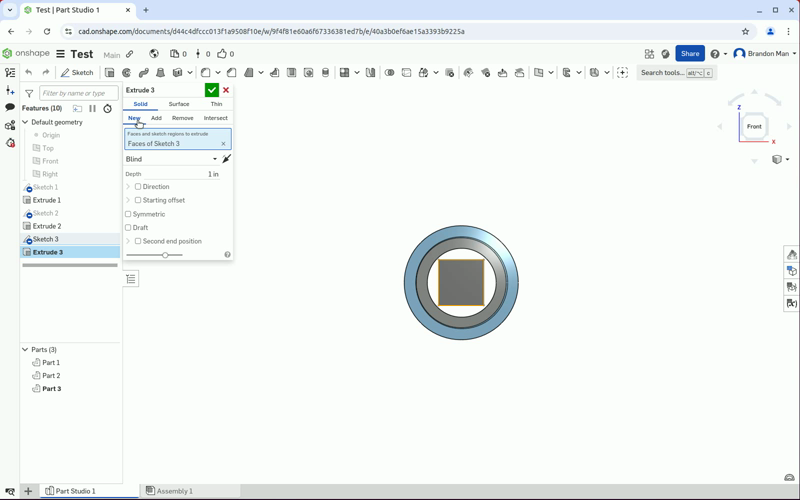
key(tab, 4)
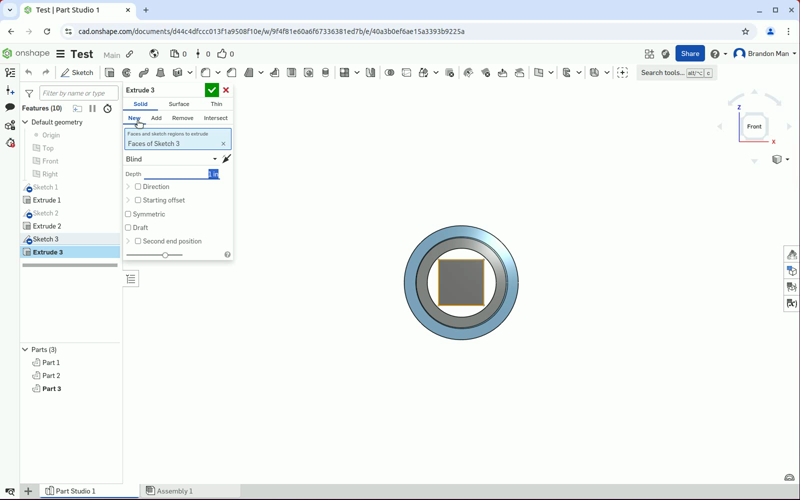
text(4.574)
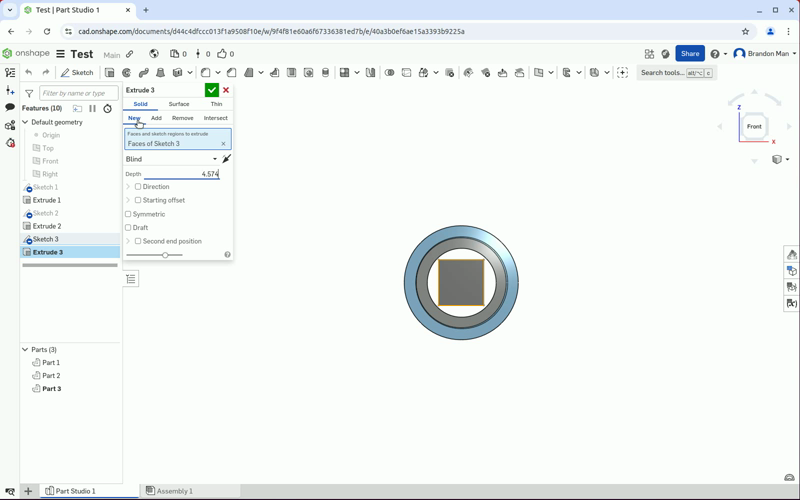
key(enter)
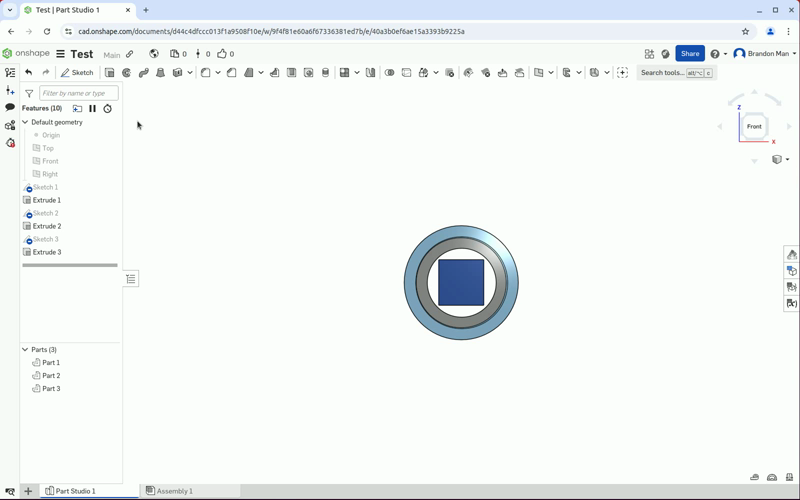
key(shift+h)
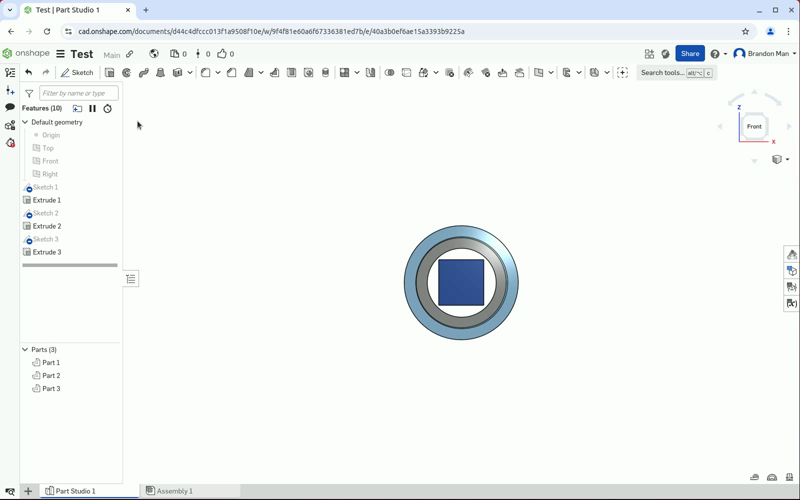
key(shift+h)
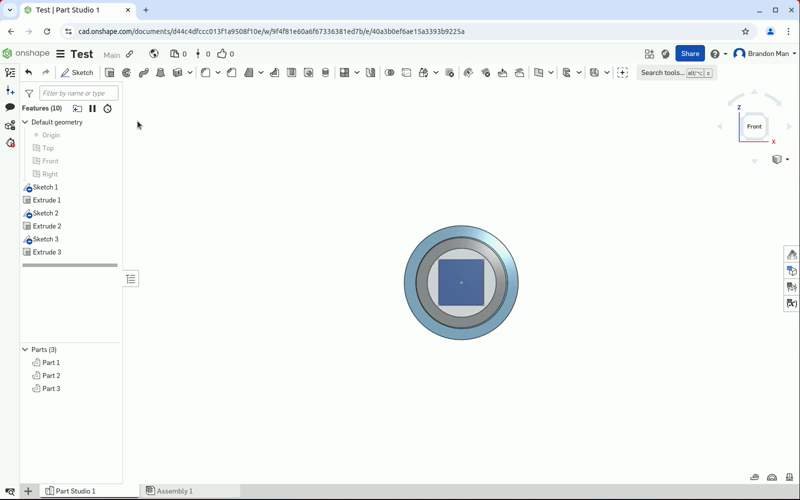
key(shift+7)
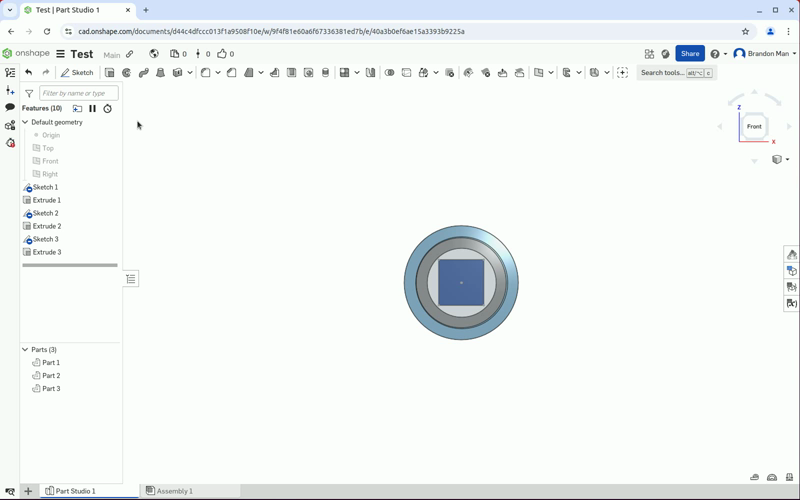
key(left, 2)
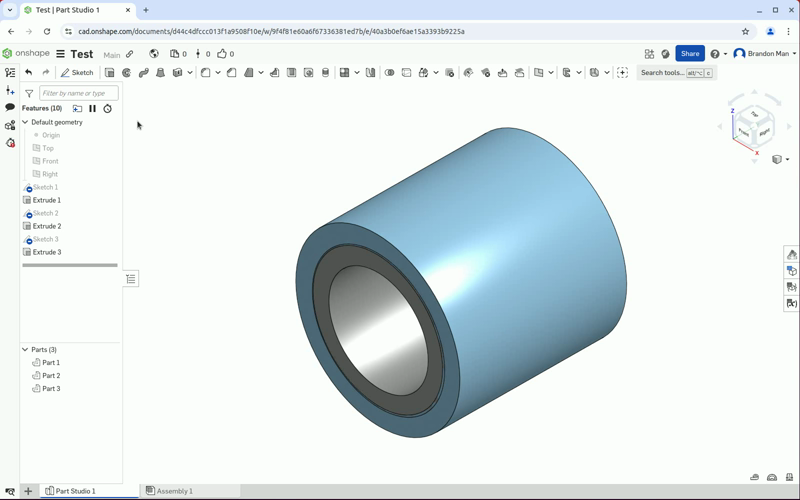
key(down, 2)
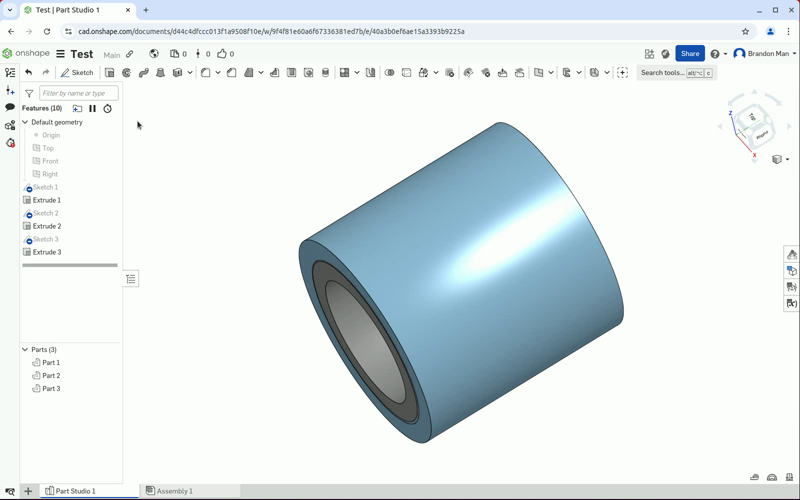
key(up, 2)
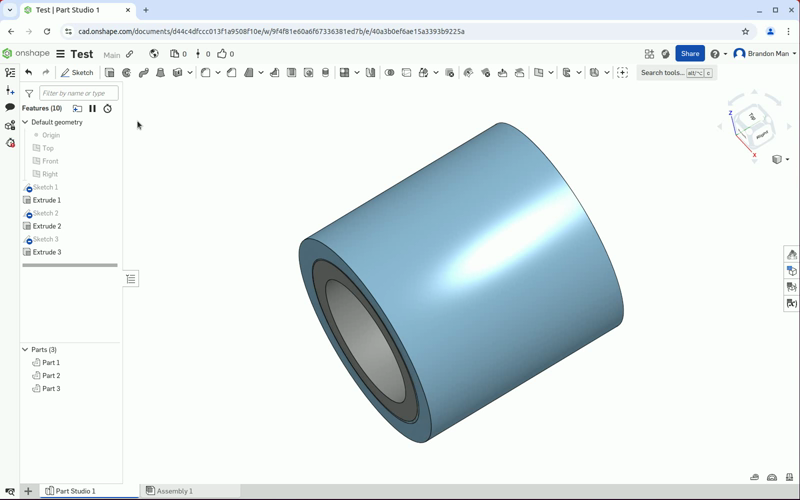
key(right, 2)
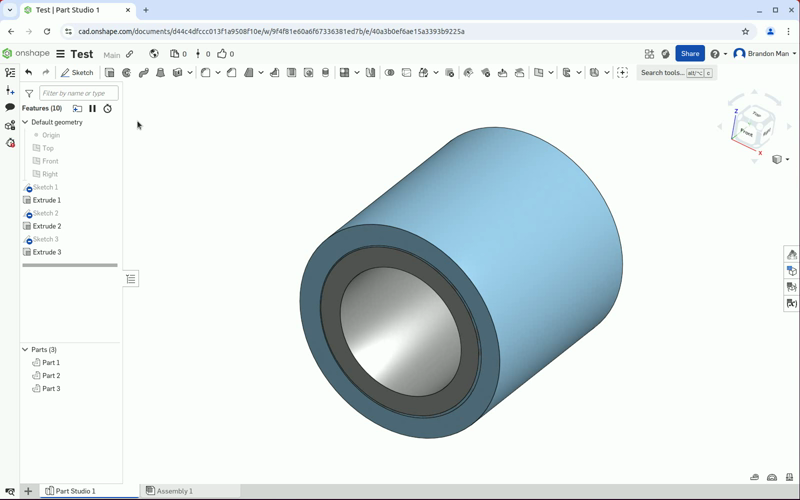
mouse_move(73, 189)
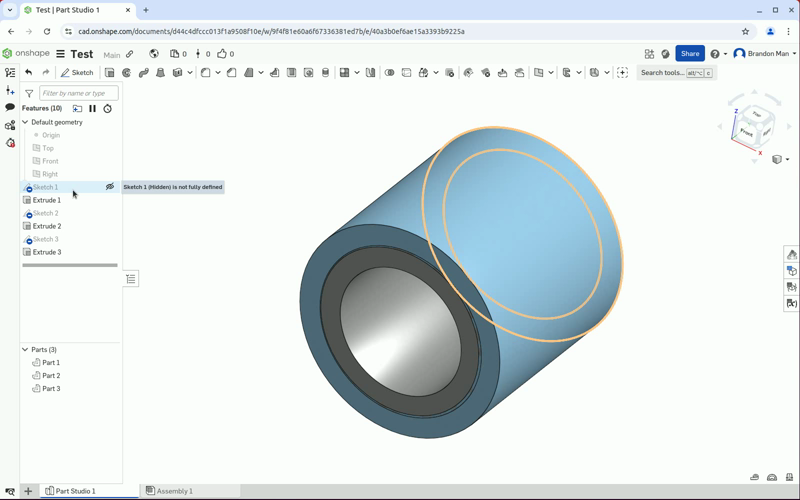
click(73, 189)